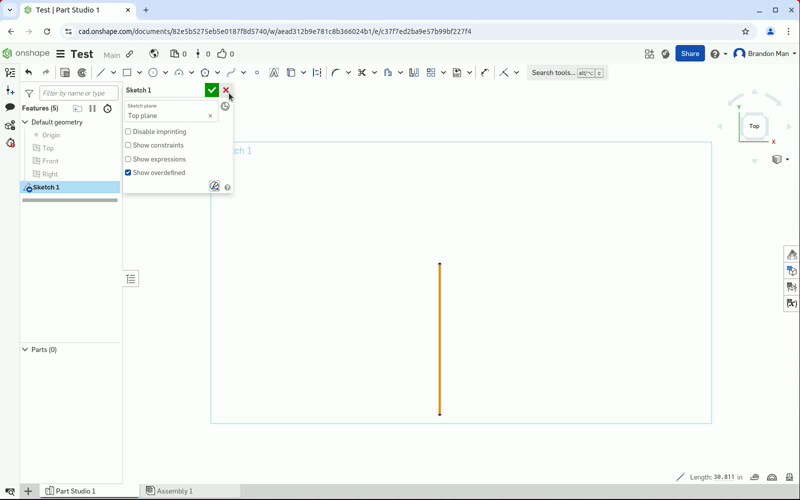
key(shift+h)
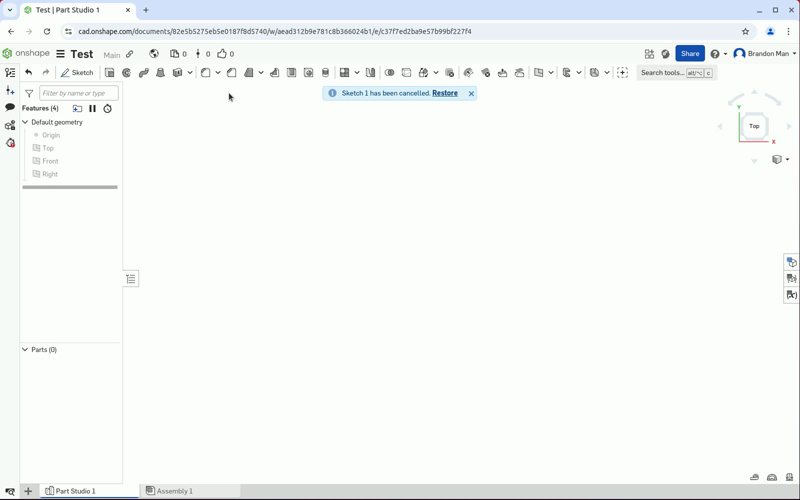
mouse_move(73, 352)
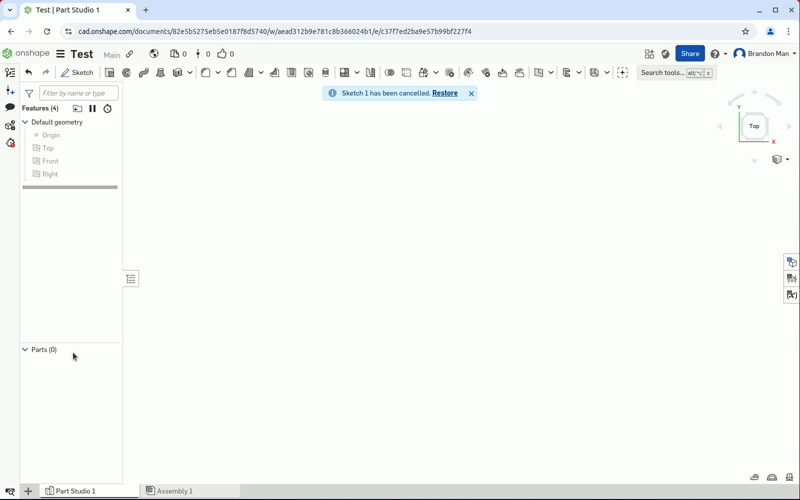
key(y)
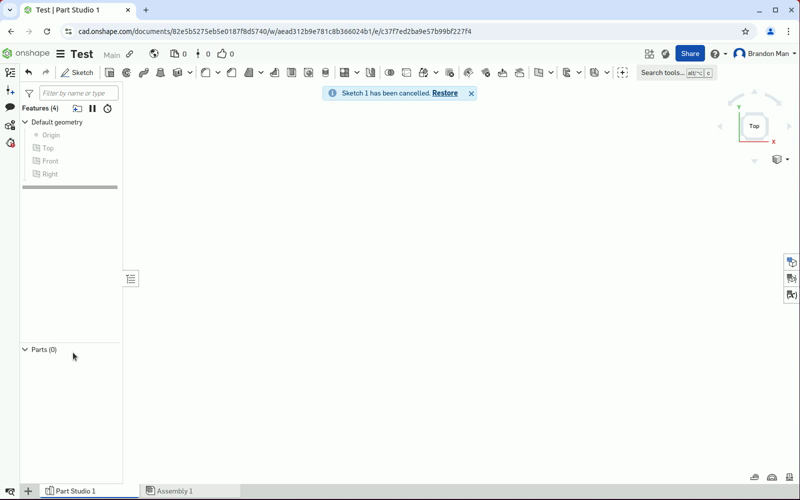
key(shift+p)
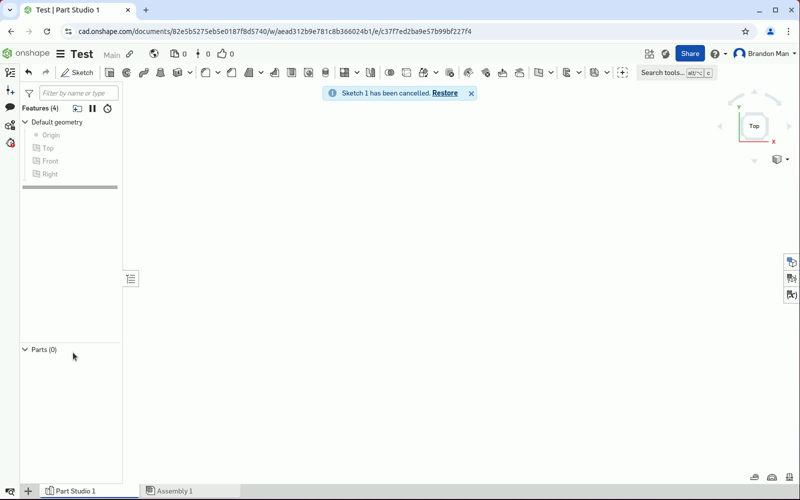
key(space)
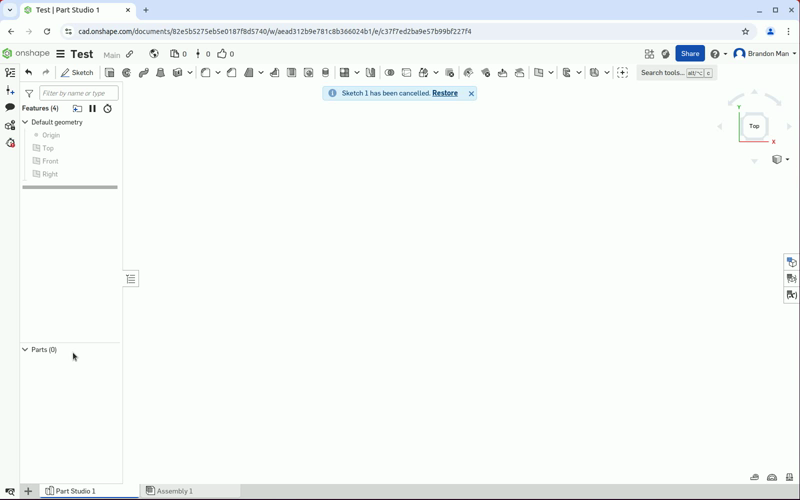
key_down(shift)
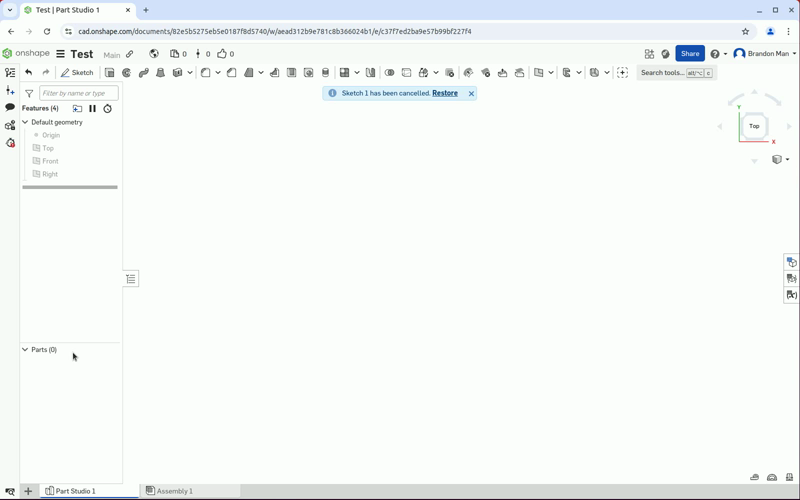
key(up)
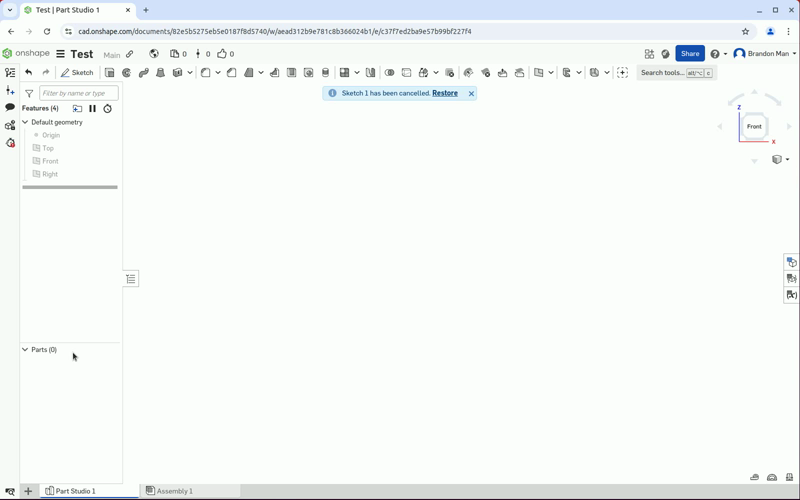
key_up(shift)
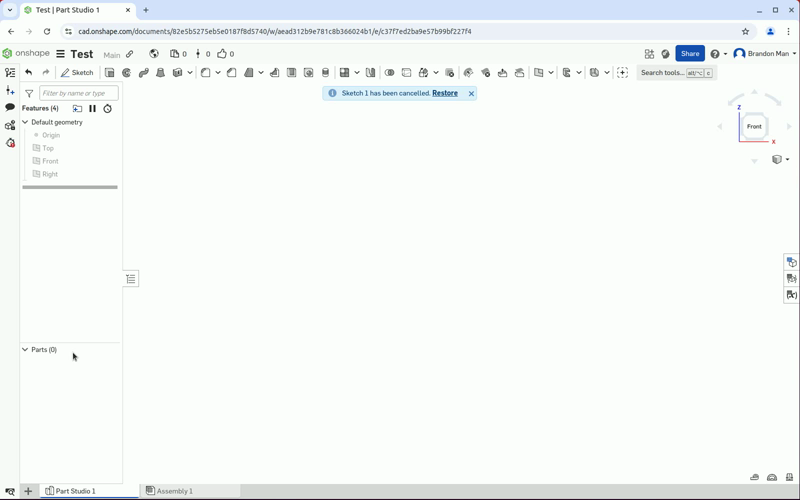
key(space)
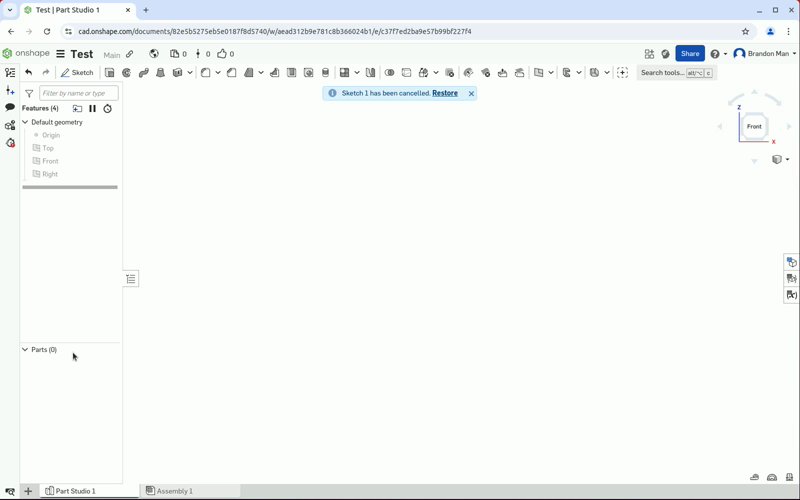
key_down(shift)
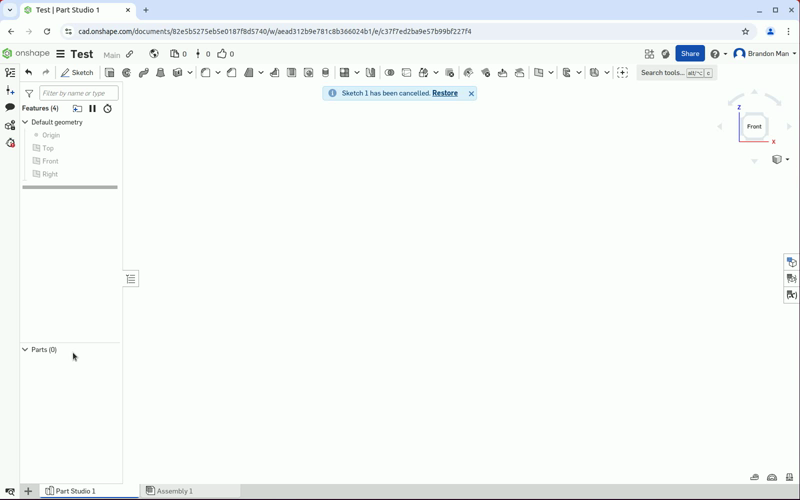
key(left)
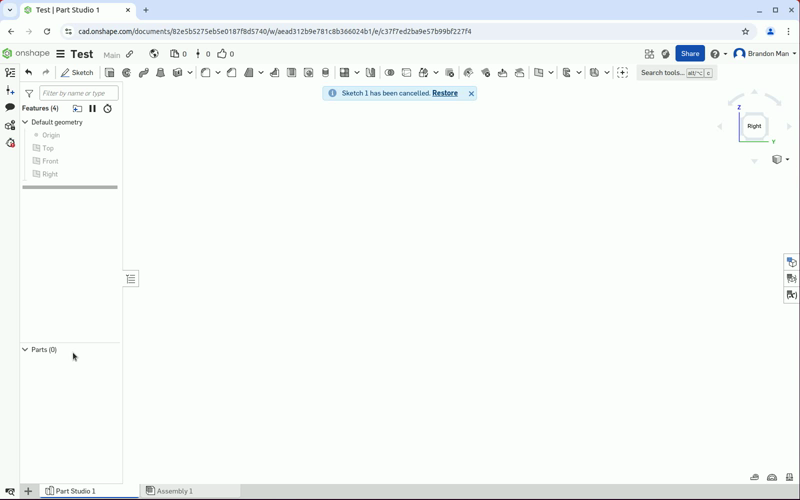
key_up(shift)
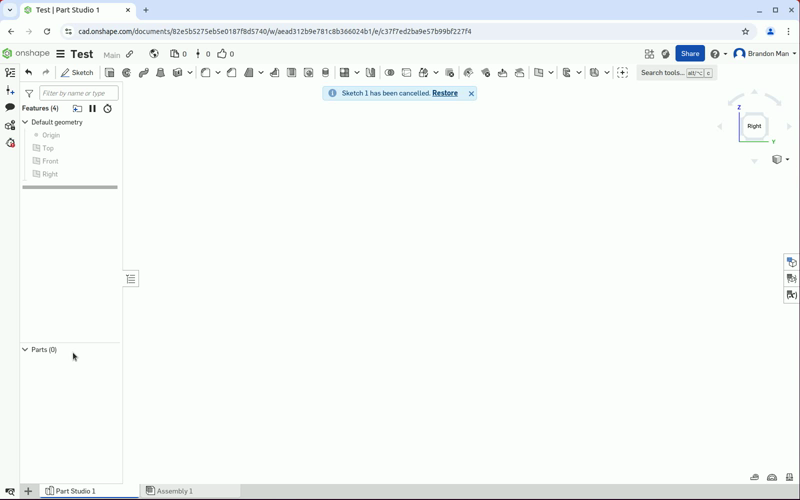
mouse_move(73, 352)
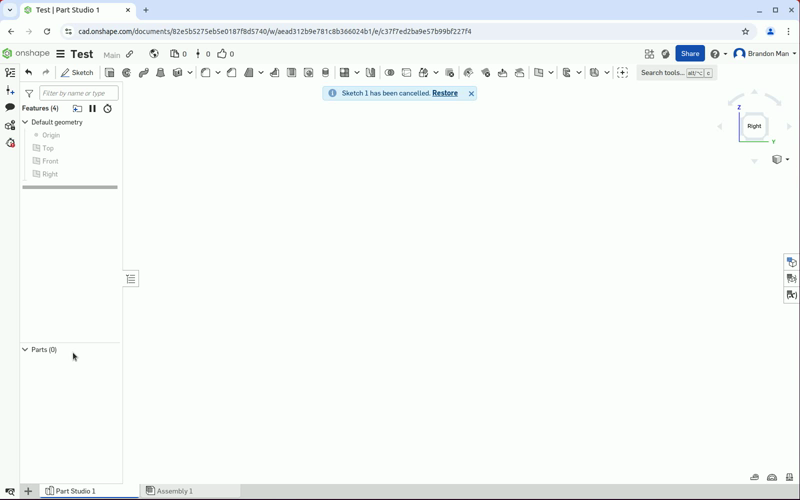
key(shift+y)
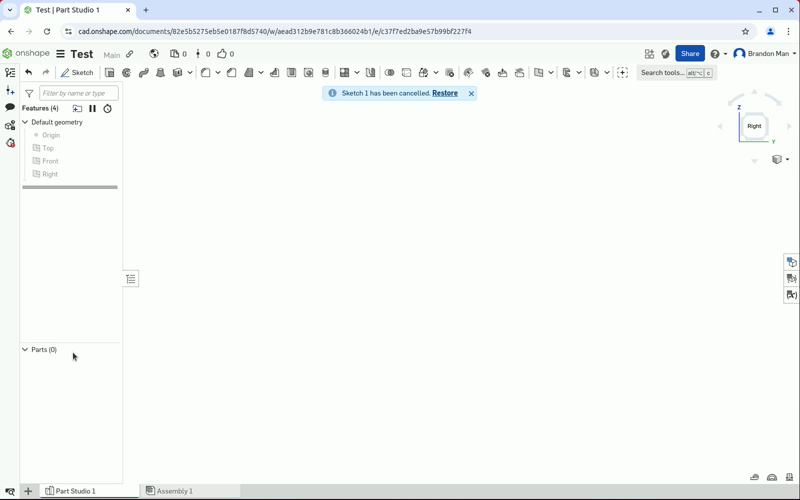
key(shift+s)
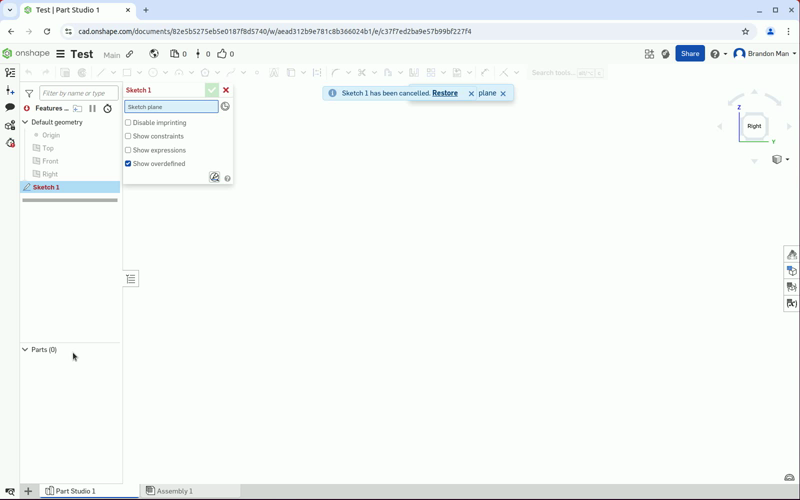
mouse_move(73, 176)
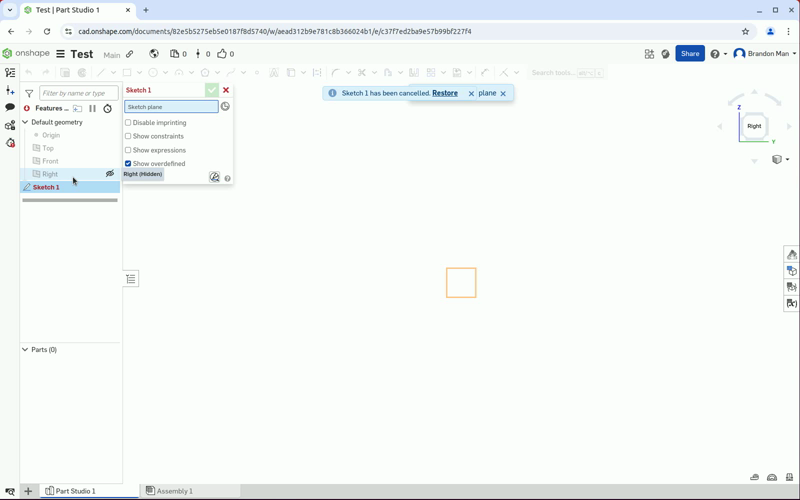
click(73, 176)
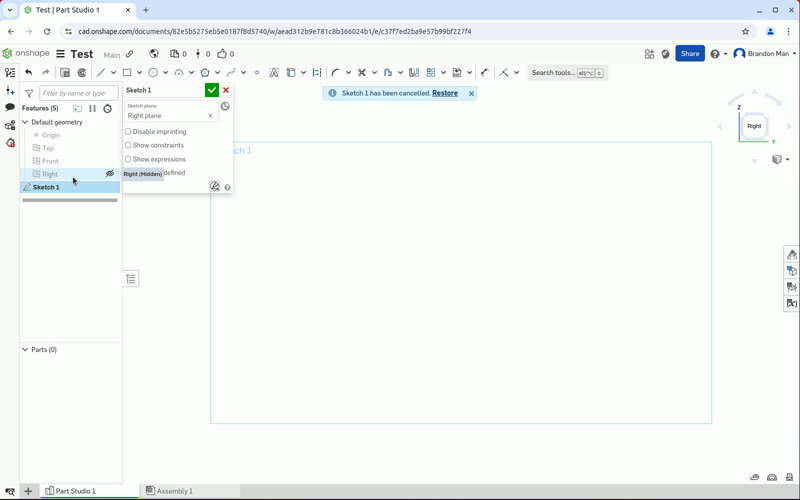
mouse_move(73, 352)
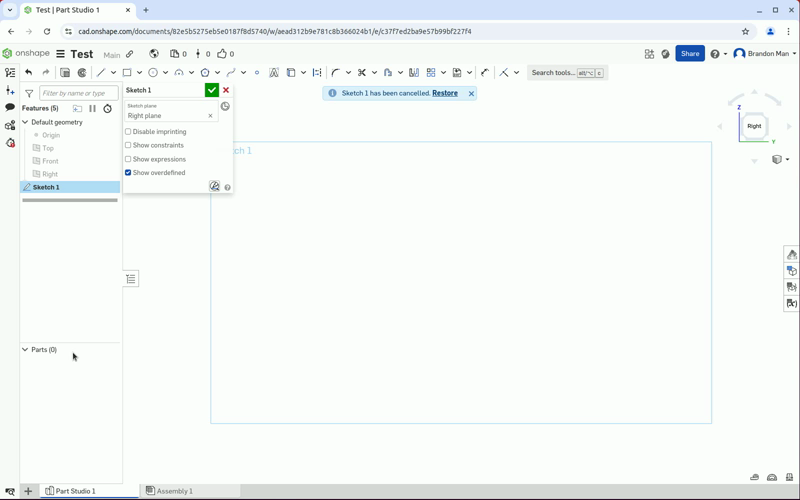
key(y)
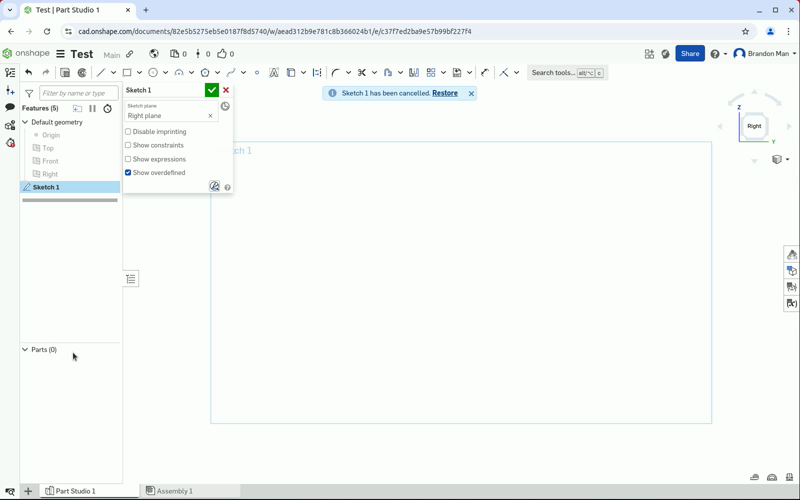
key(c)
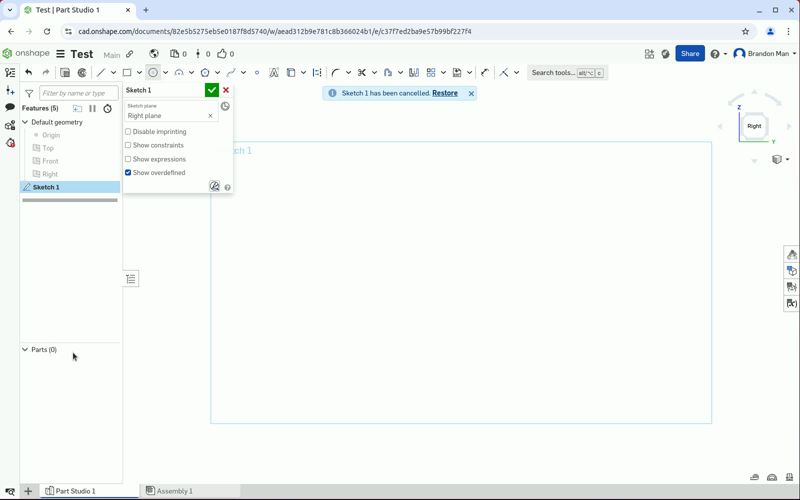
key_down(shift)
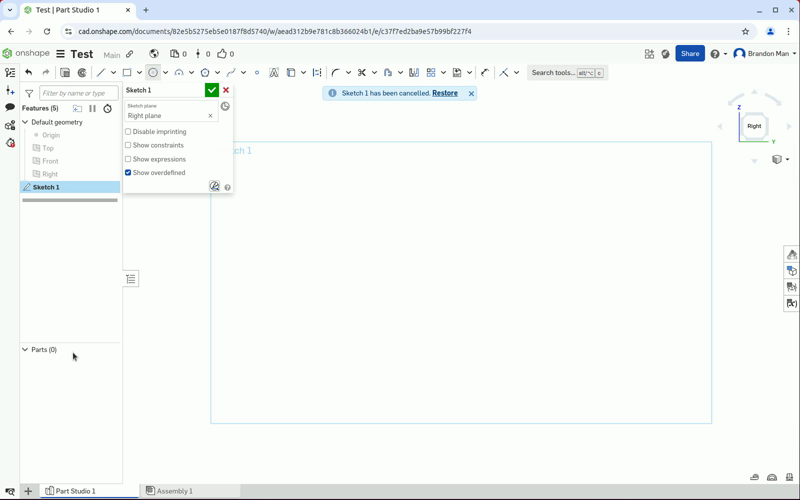
mouse_move(461, 282)
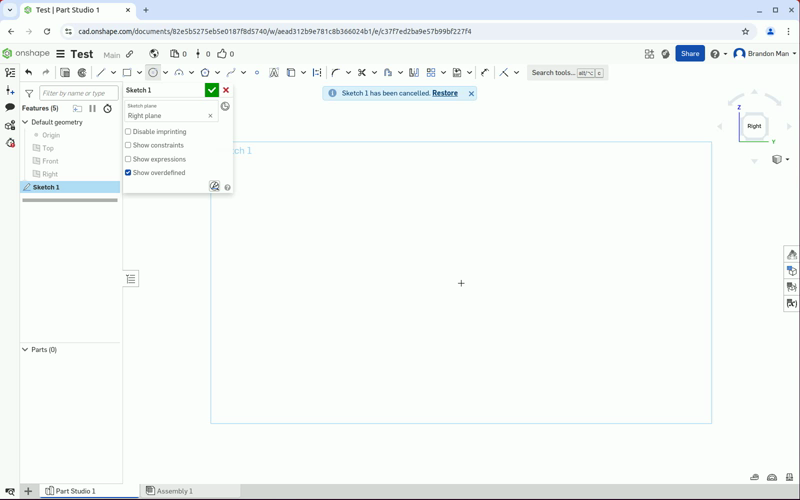
click(461, 282)
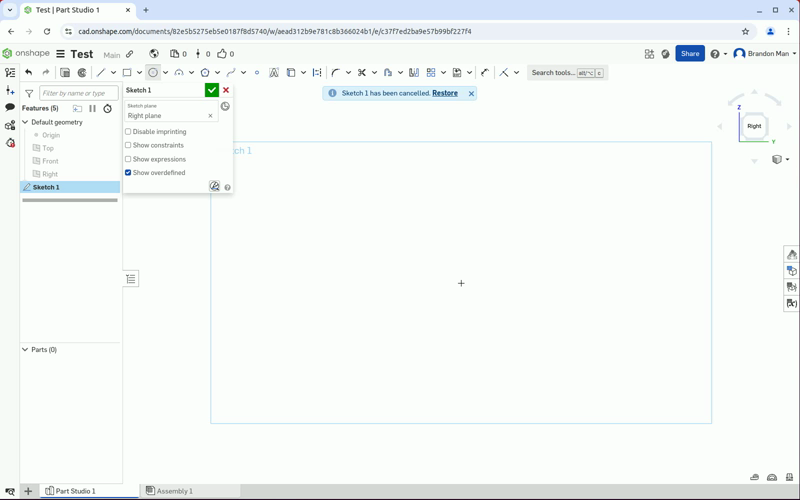
key_up(shift)
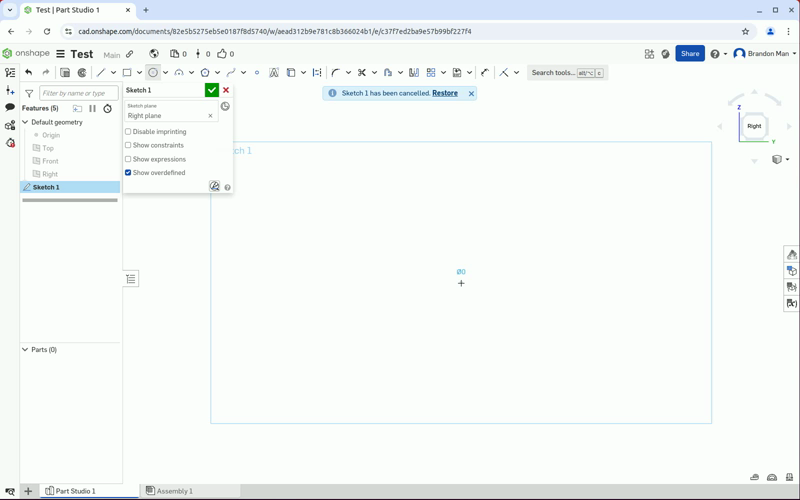
mouse_move(520, 282)
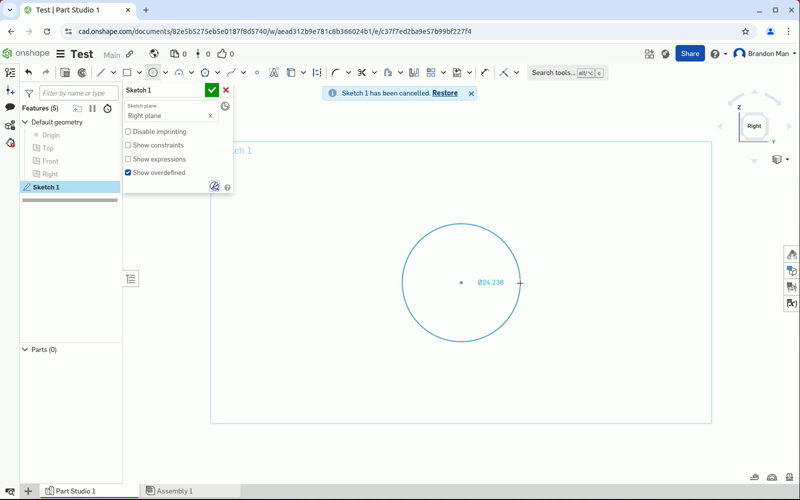
click(520, 282)
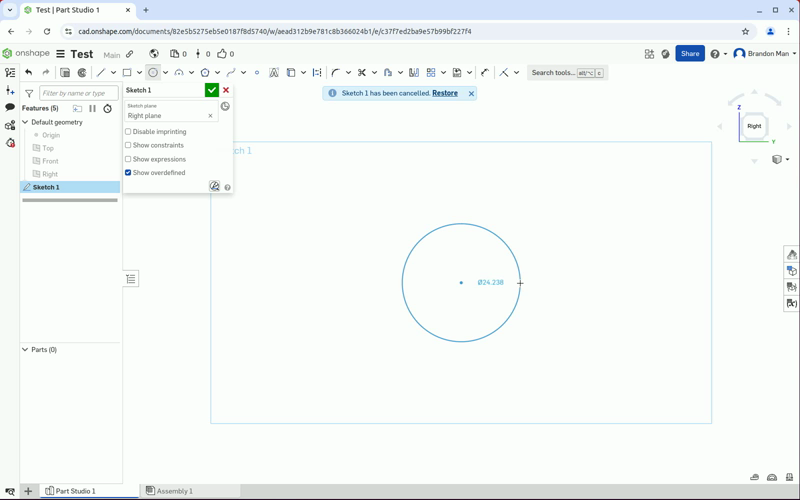
key(esc)
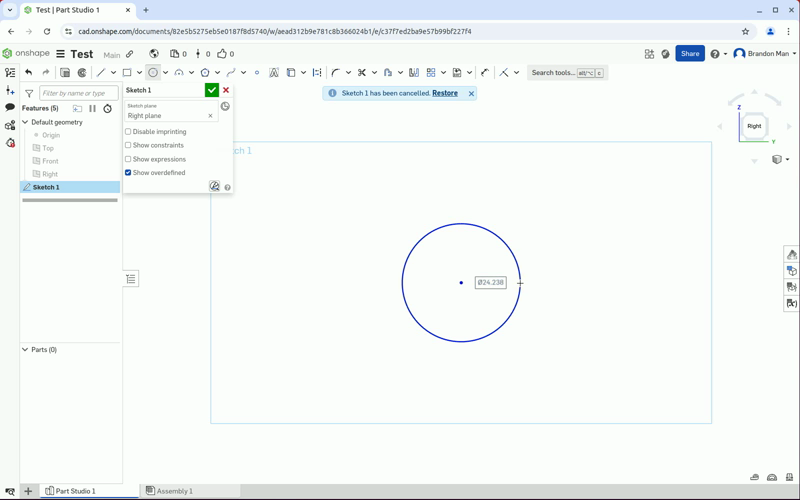
mouse_move(491, 293)
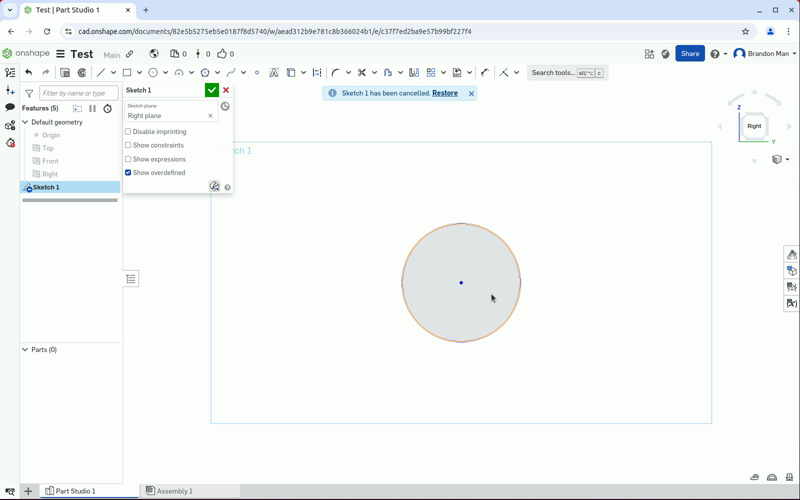
click(491, 293)
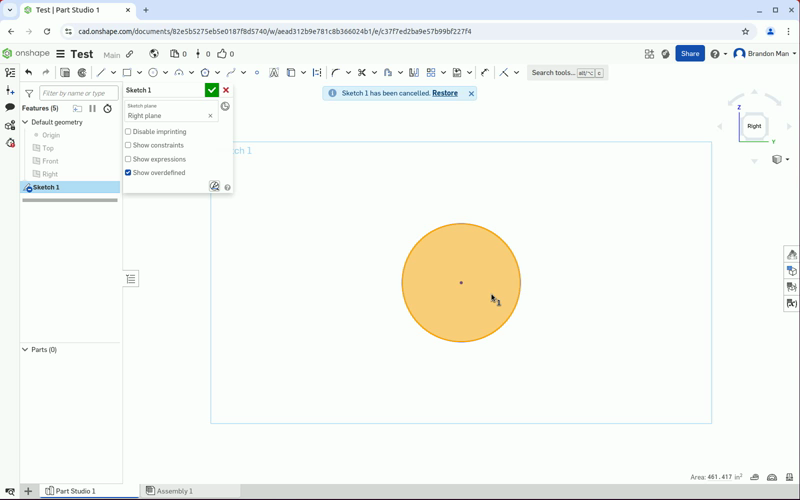
mouse_move(73, 352)
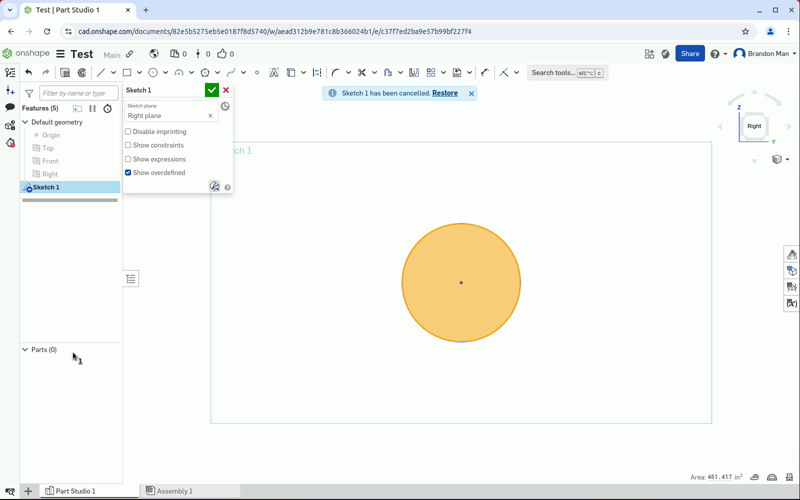
key(shift+y)
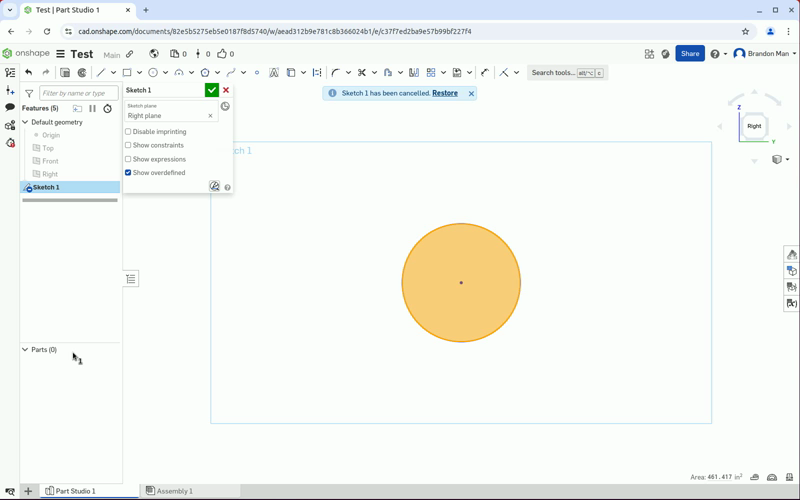
key(shift+e)
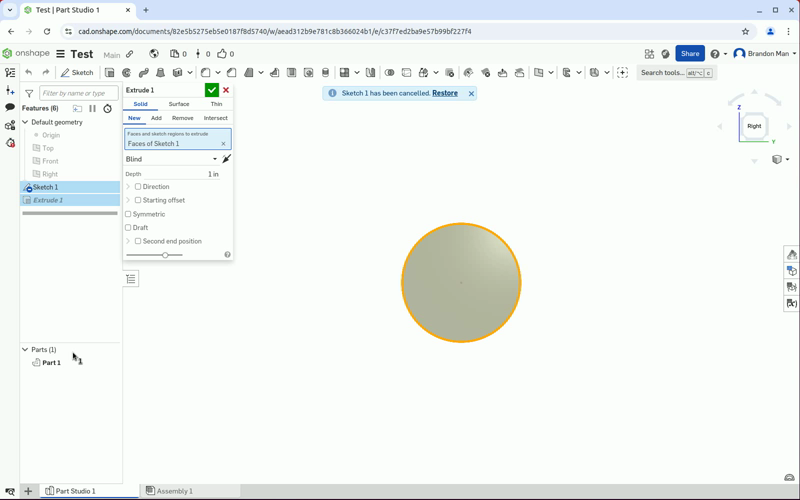
mouse_move(143, 106)
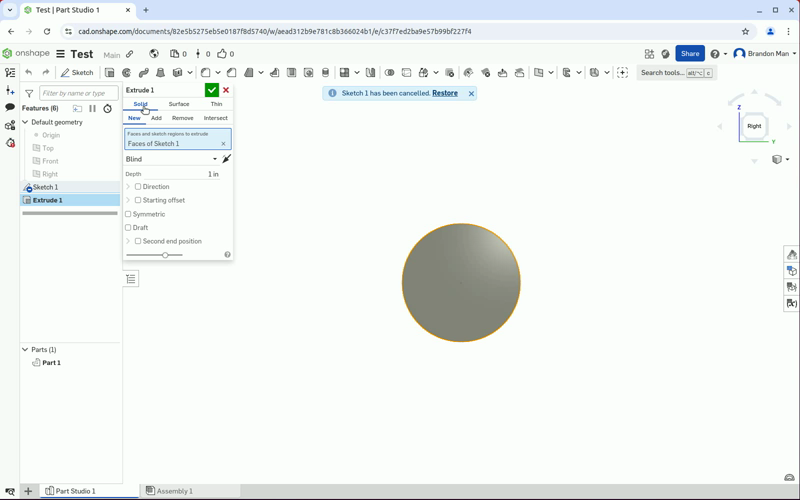
click(143, 106)
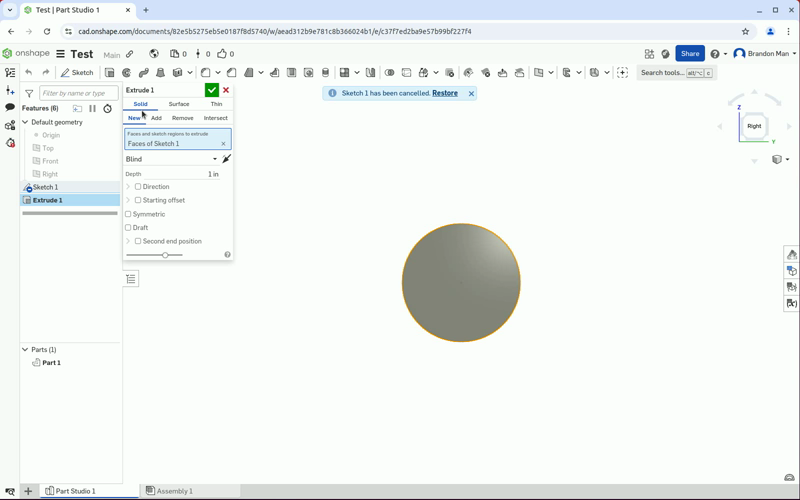
mouse_move(137, 120)
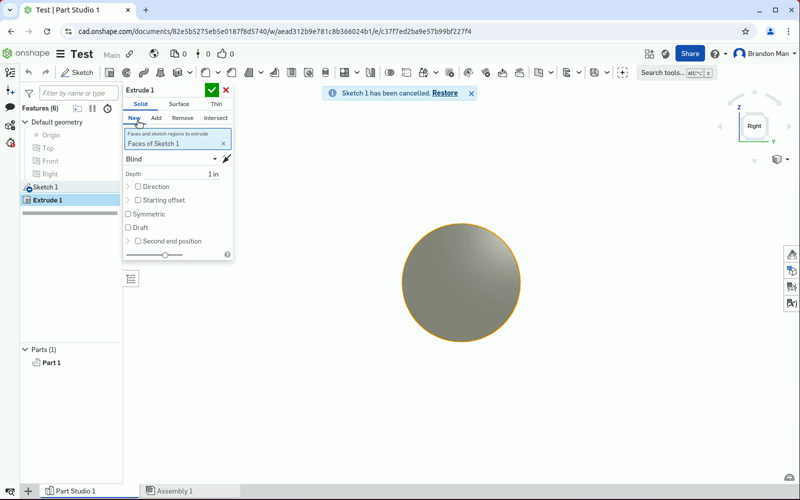
click(137, 120)
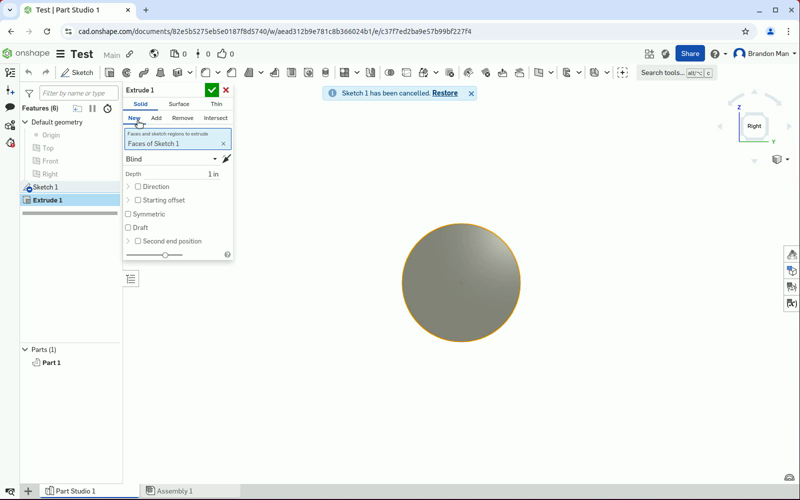
key(tab, 4)
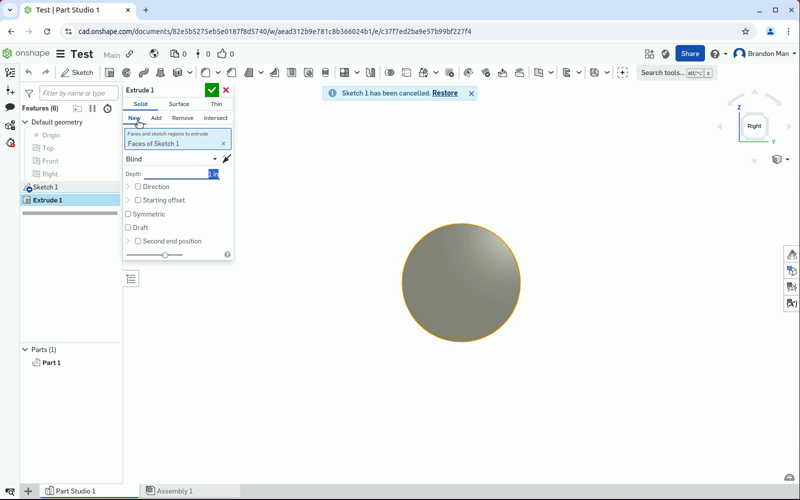
text(23.108)
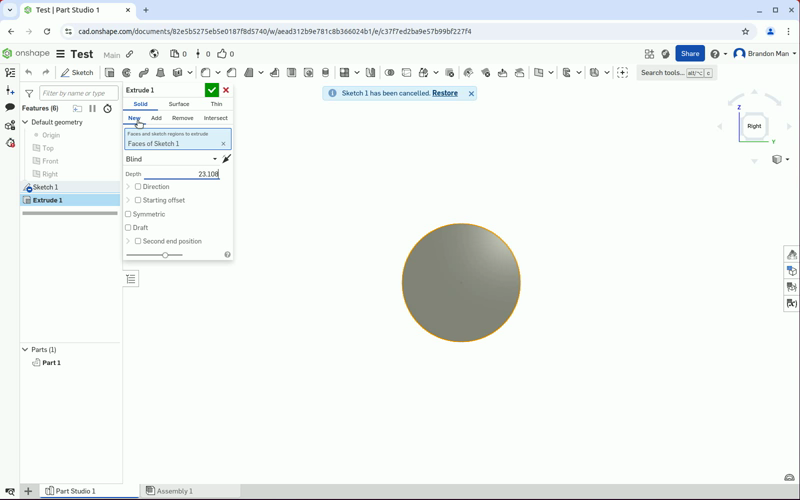
key(enter)
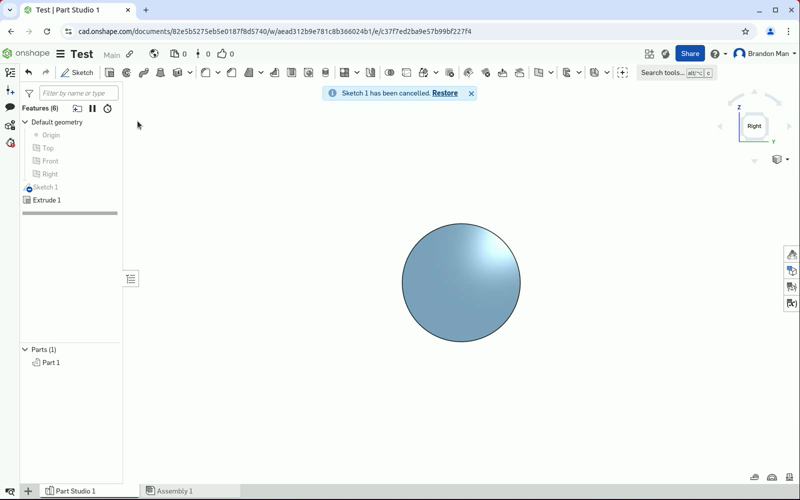
key(shift+h)
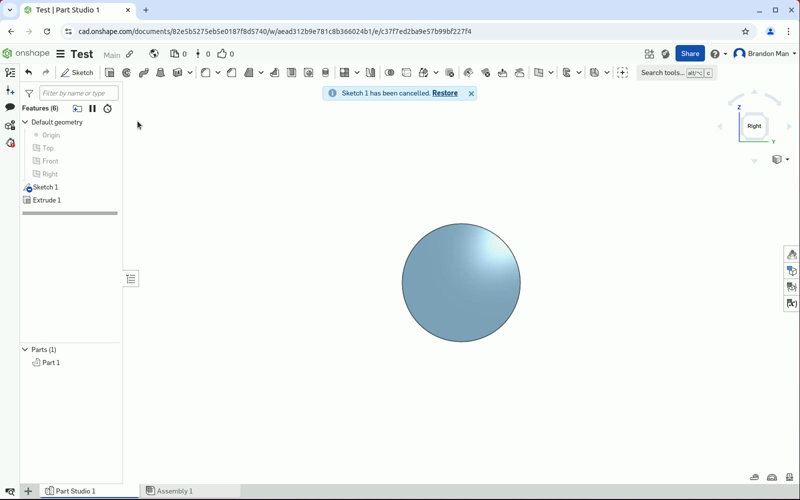
key(shift+h)
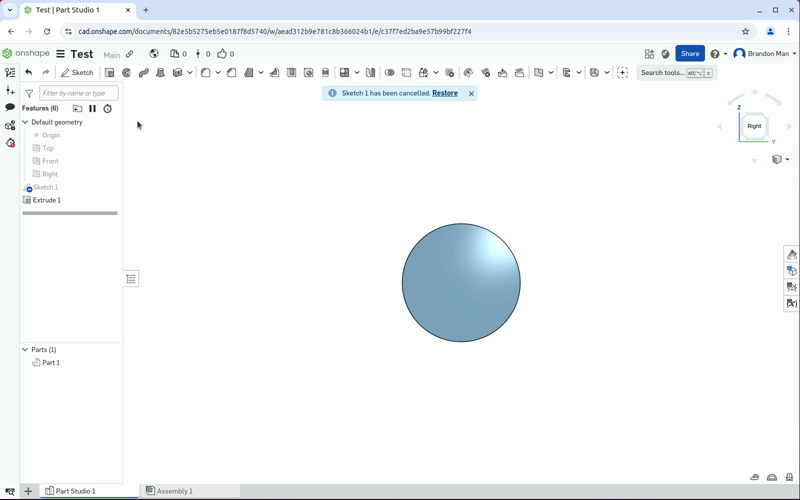
mouse_move(73, 189)
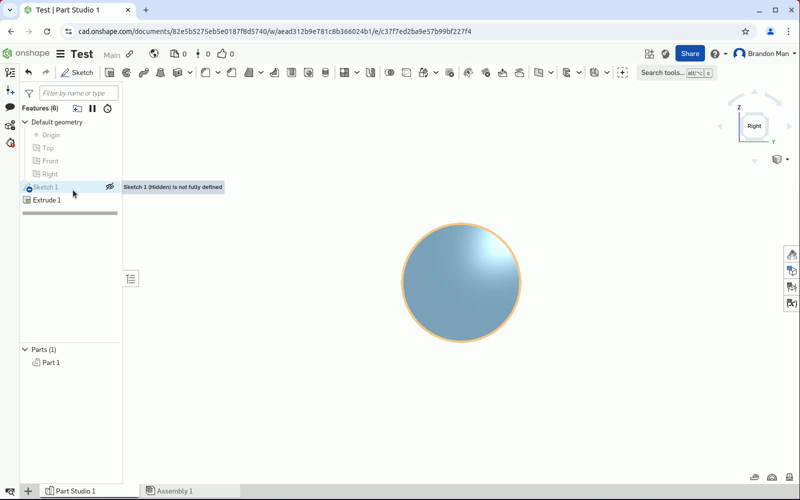
click(73, 189)
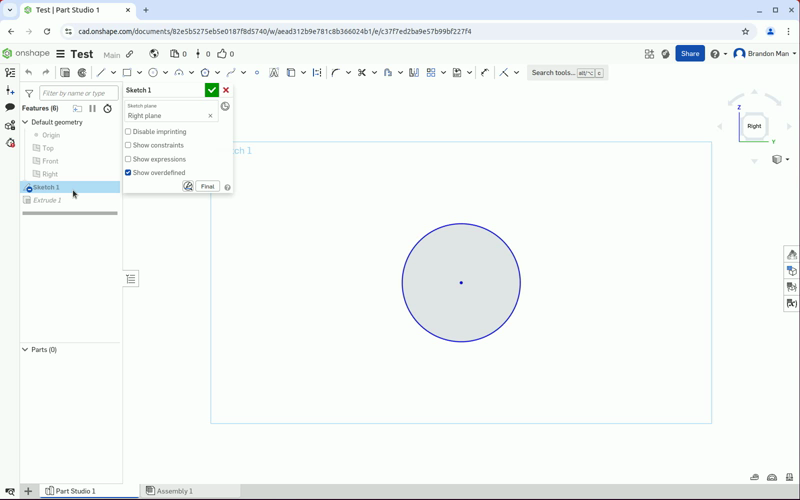
mouse_move(229, 92)
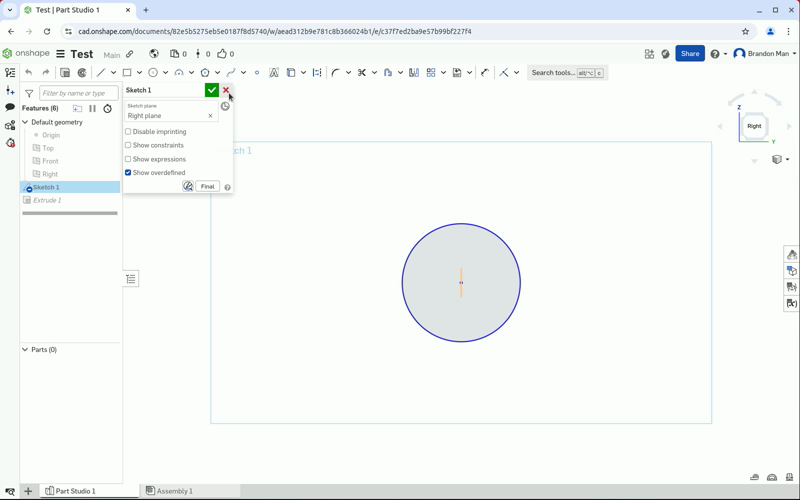
click(229, 92)
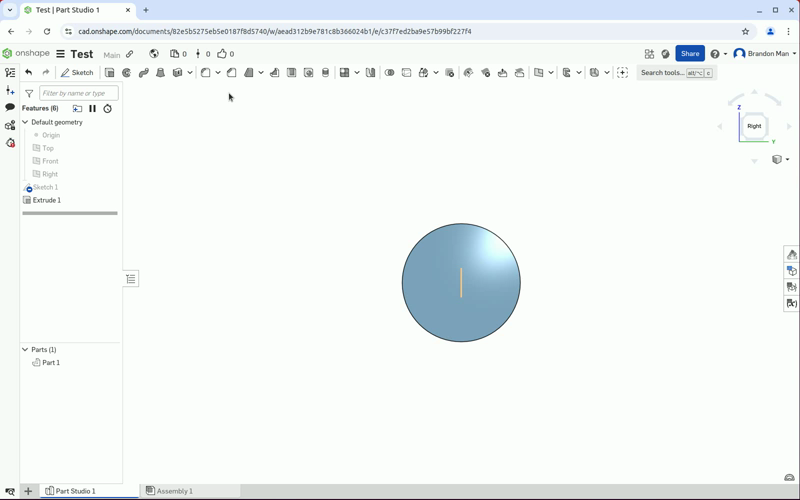
mouse_move(541, 75)
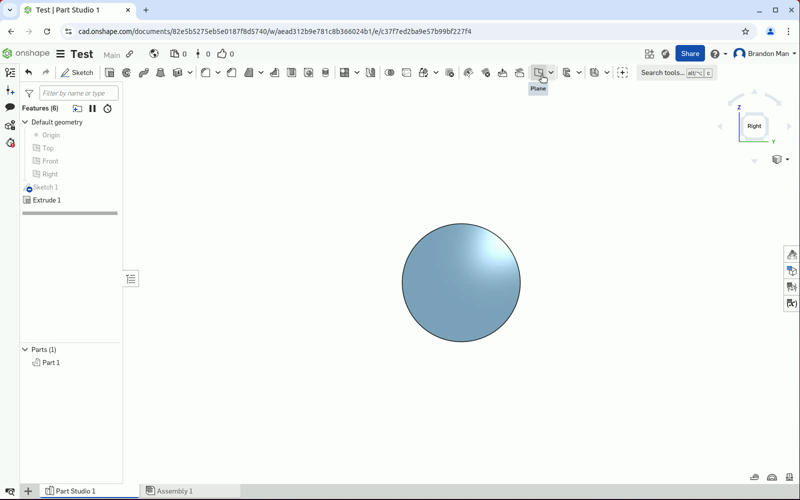
click(541, 75)
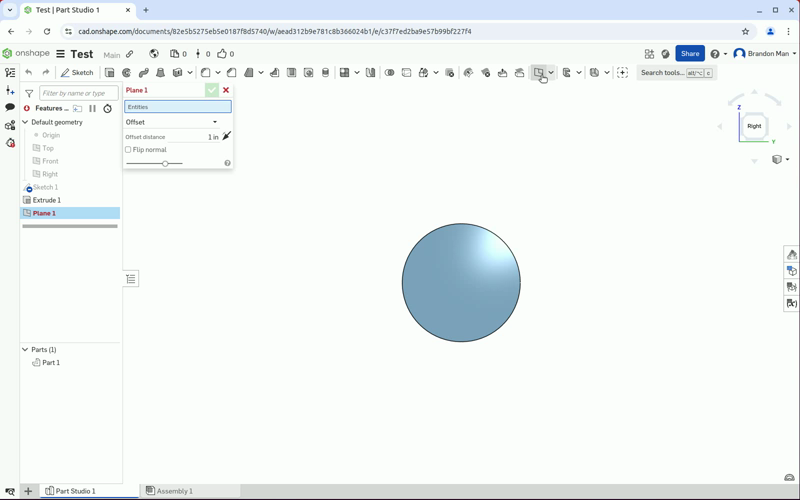
mouse_move(73, 176)
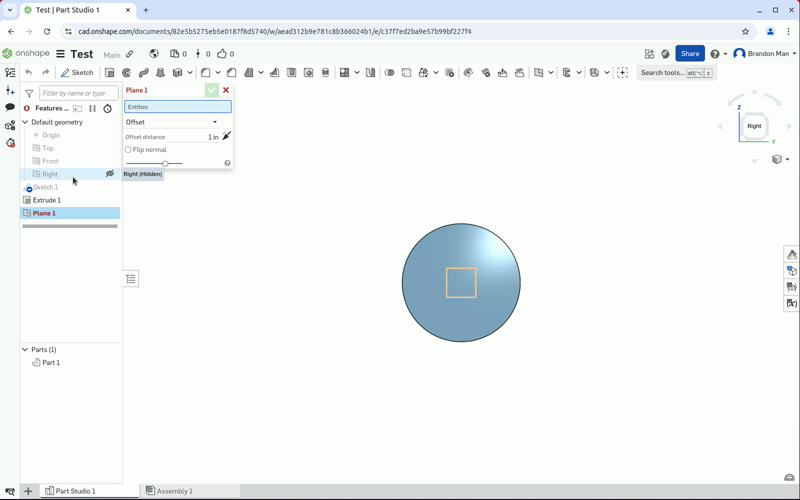
click(73, 176)
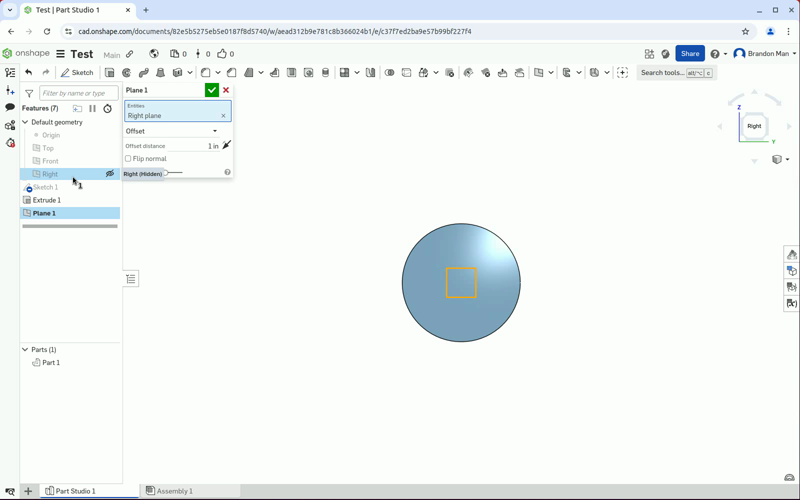
key(tab, 2)
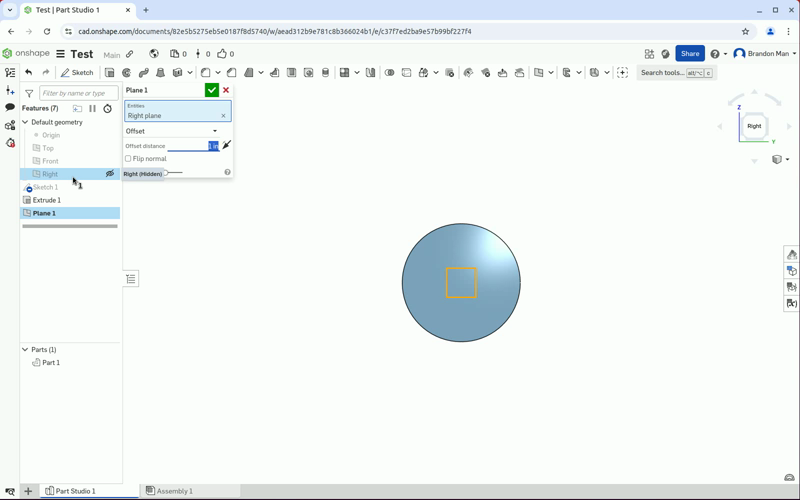
text(23.108)
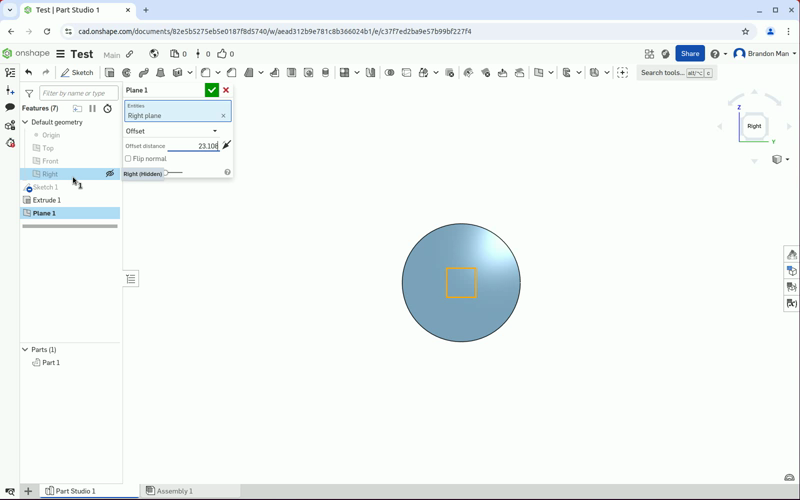
key(enter, 2)
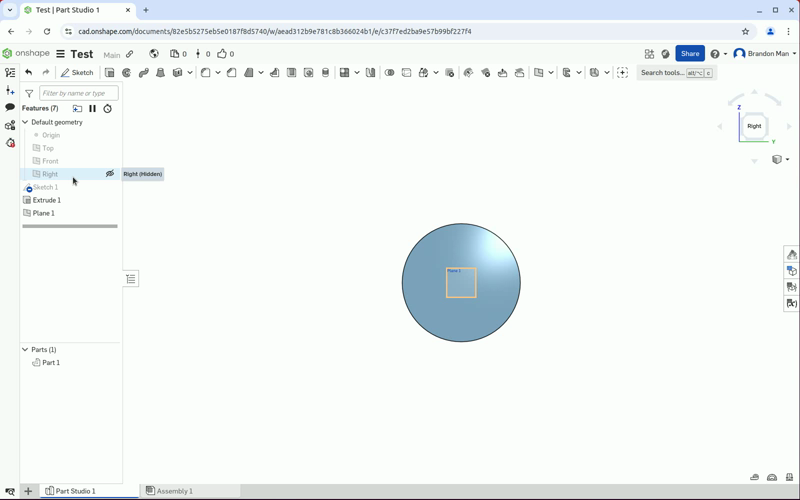
key(shift+s)
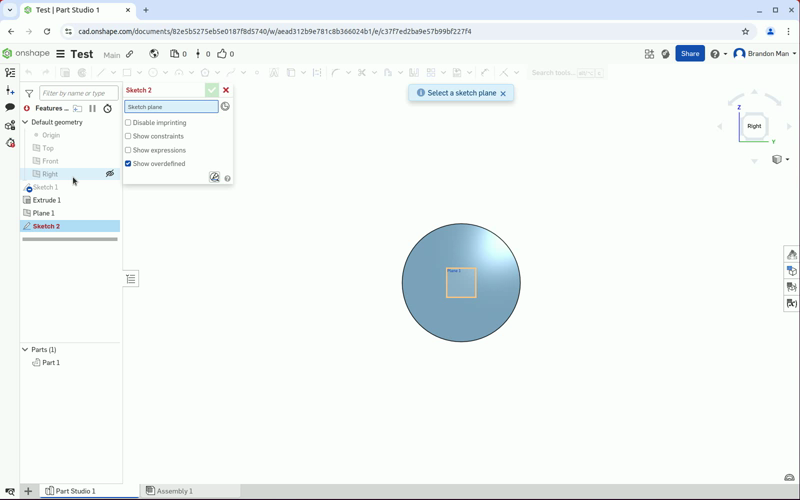
mouse_move(73, 215)
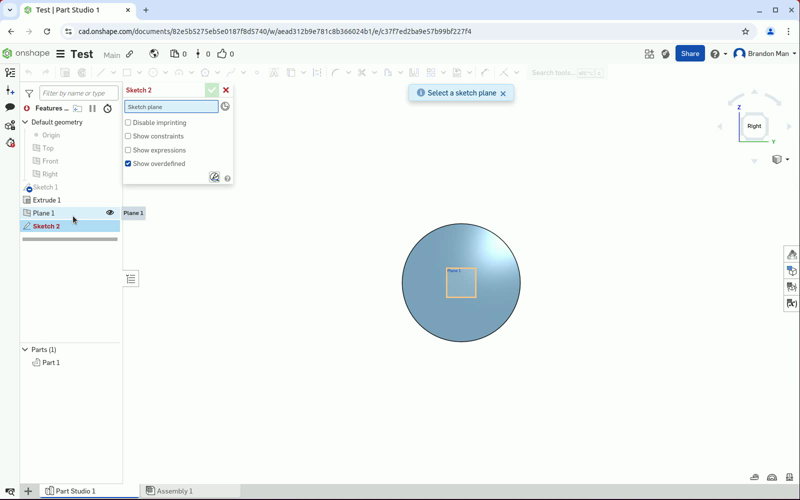
click(73, 215)
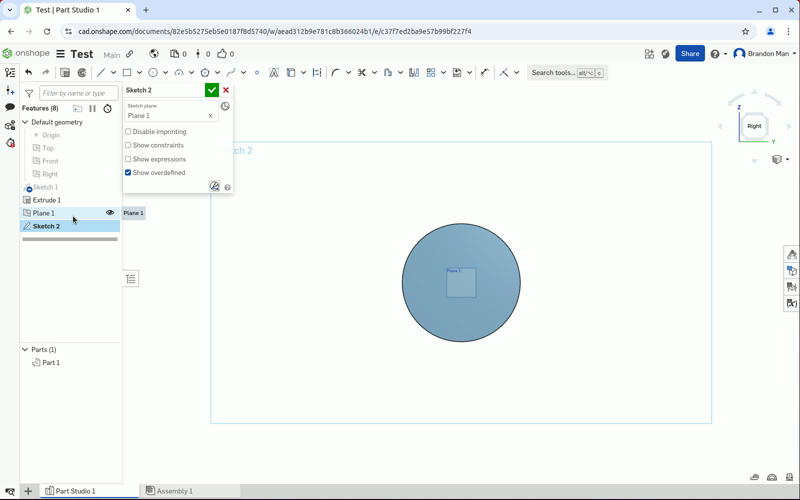
mouse_move(73, 352)
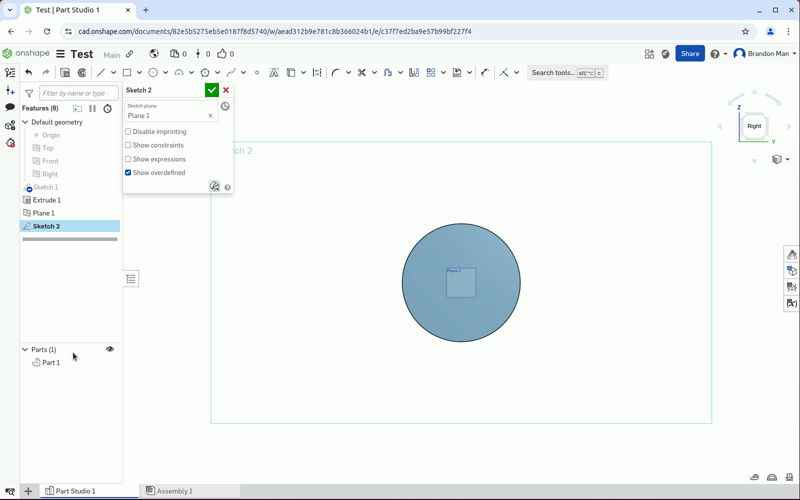
key(y)
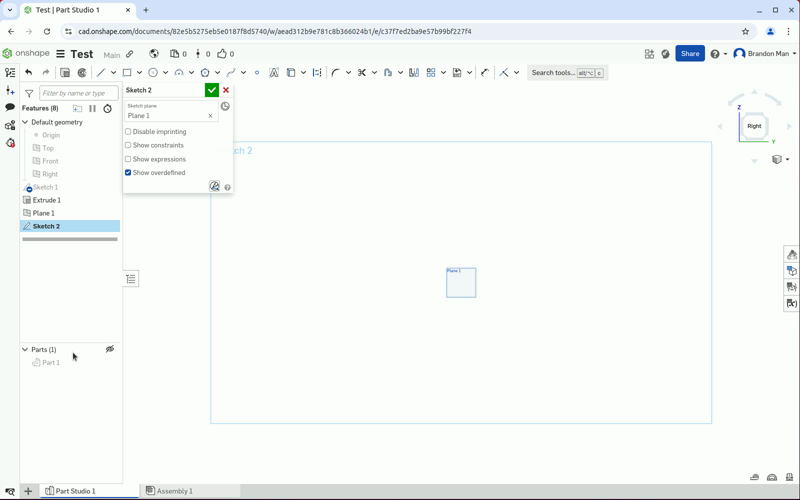
key(c)
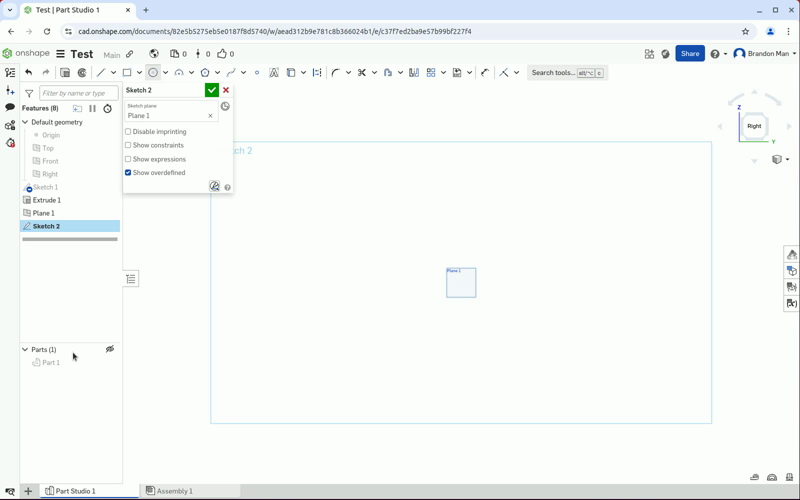
key_down(shift)
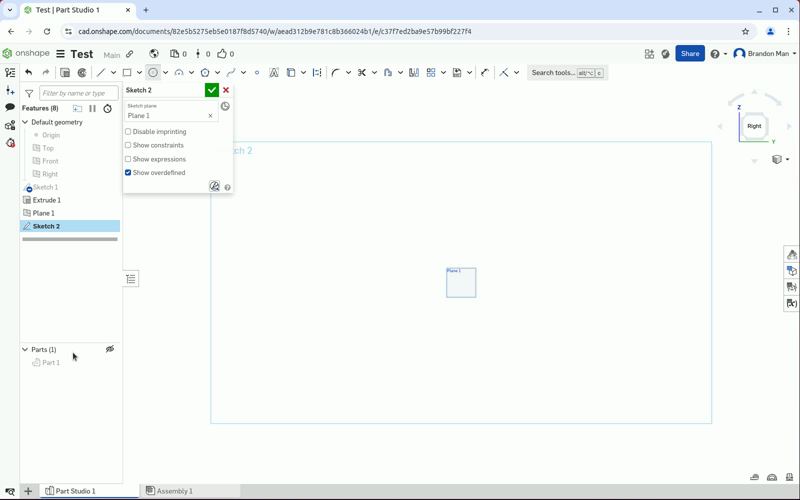
mouse_move(461, 282)
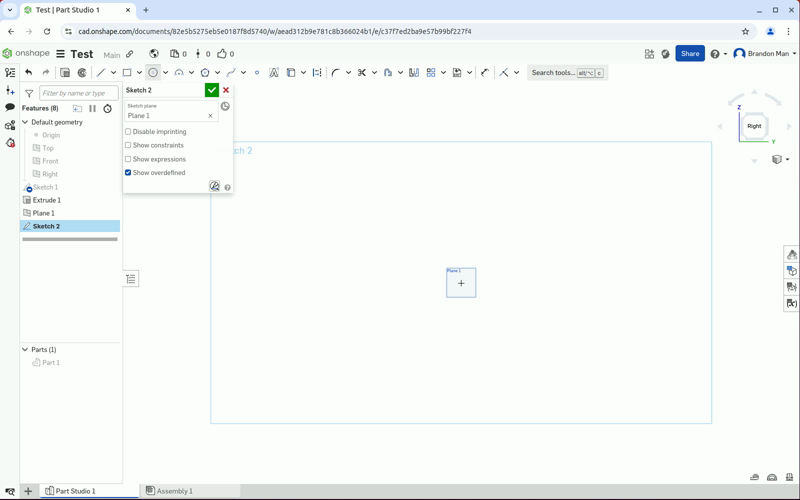
click(461, 282)
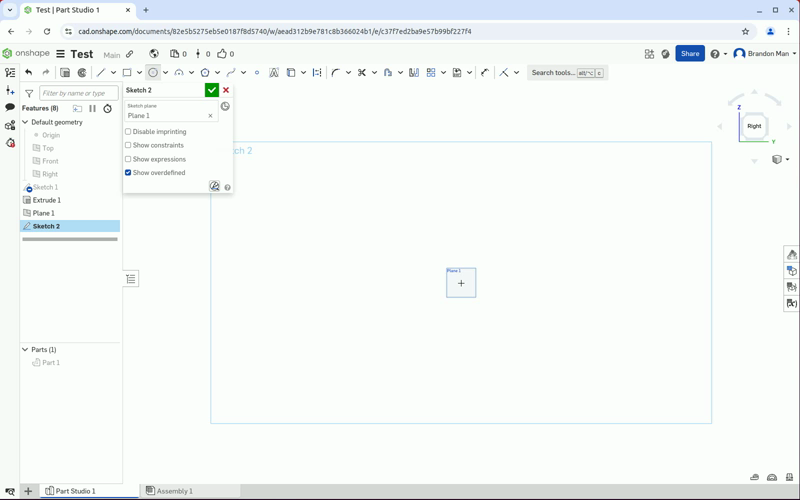
key_up(shift)
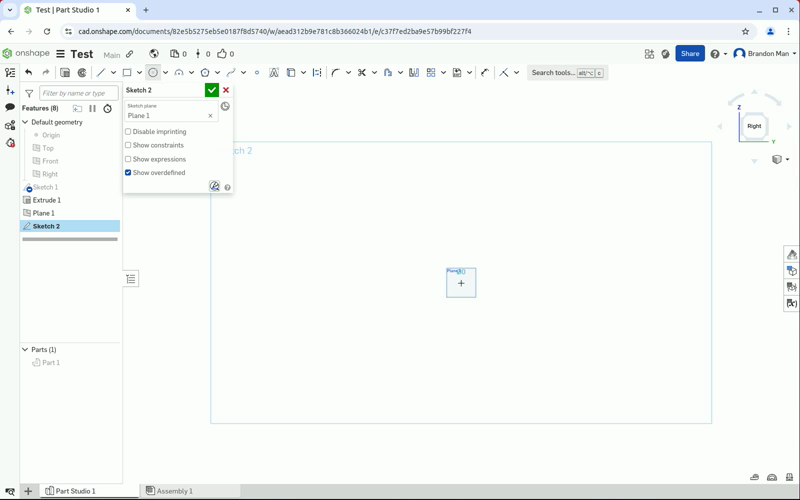
mouse_move(511, 282)
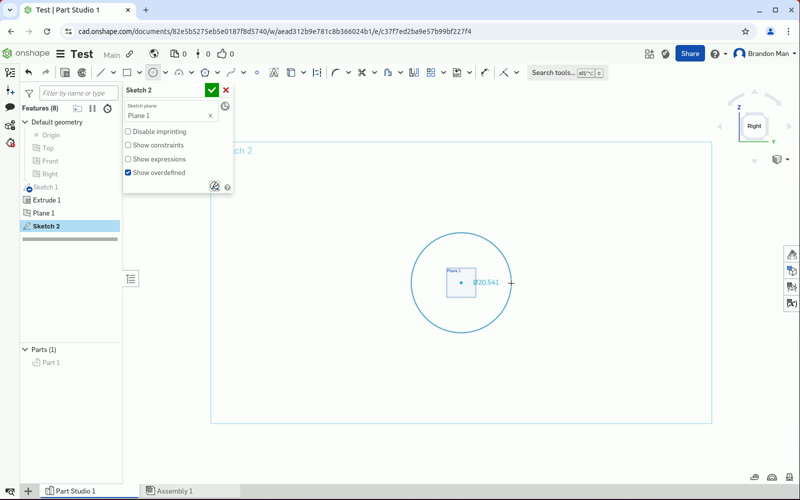
click(511, 282)
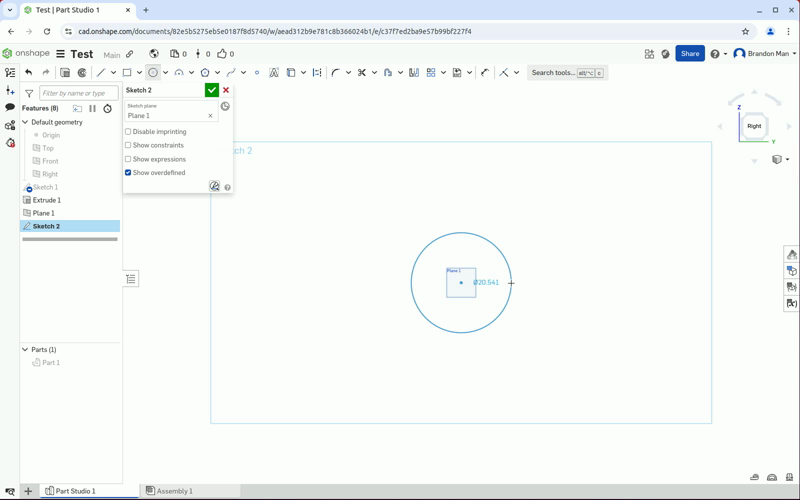
key(esc)
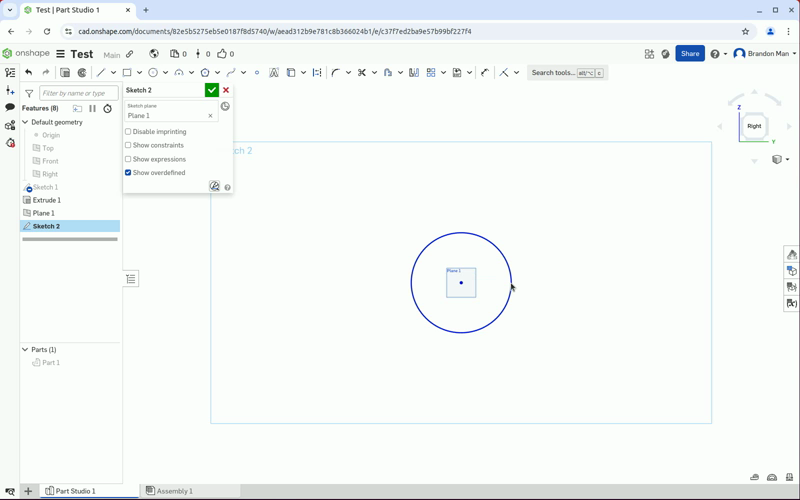
mouse_move(491, 287)
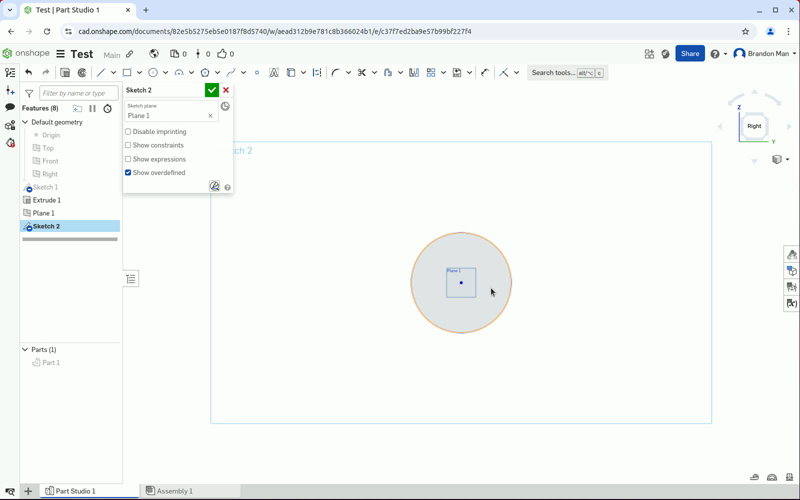
click(491, 287)
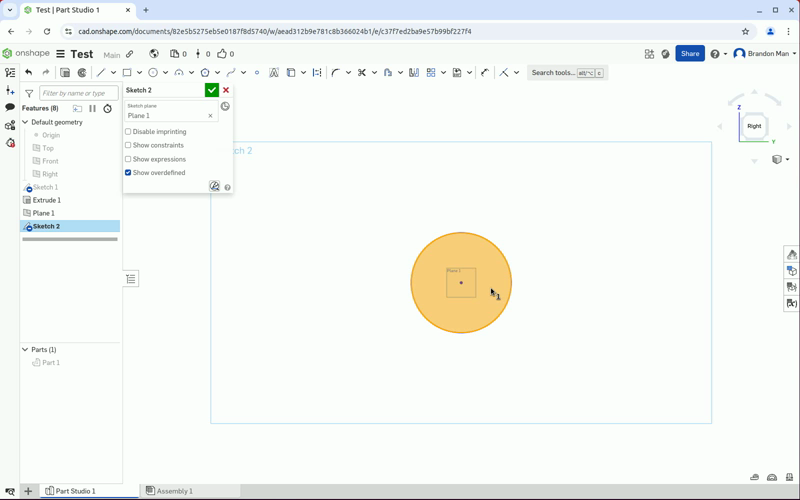
mouse_move(73, 352)
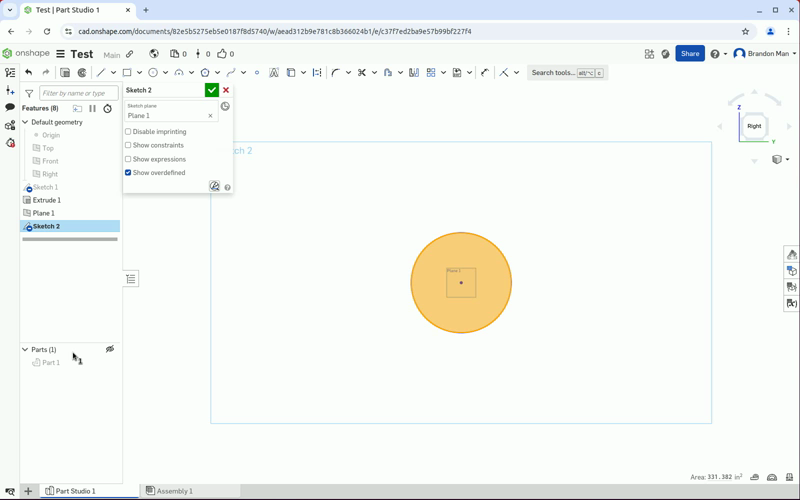
key(shift+y)
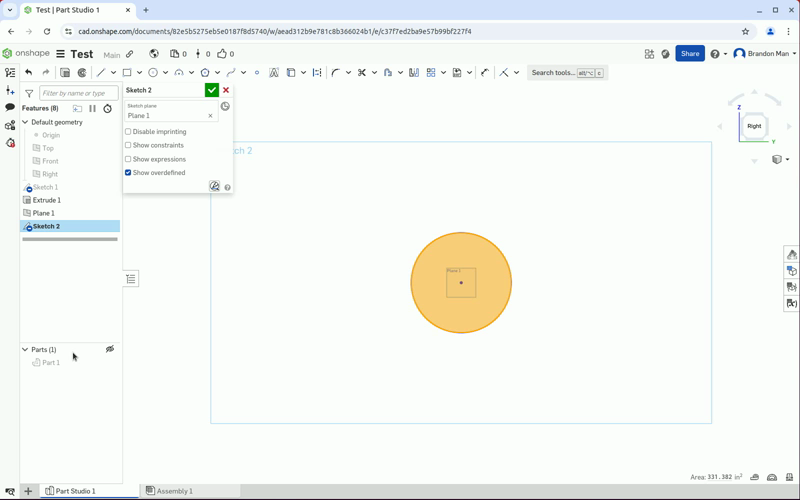
key(shift+e)
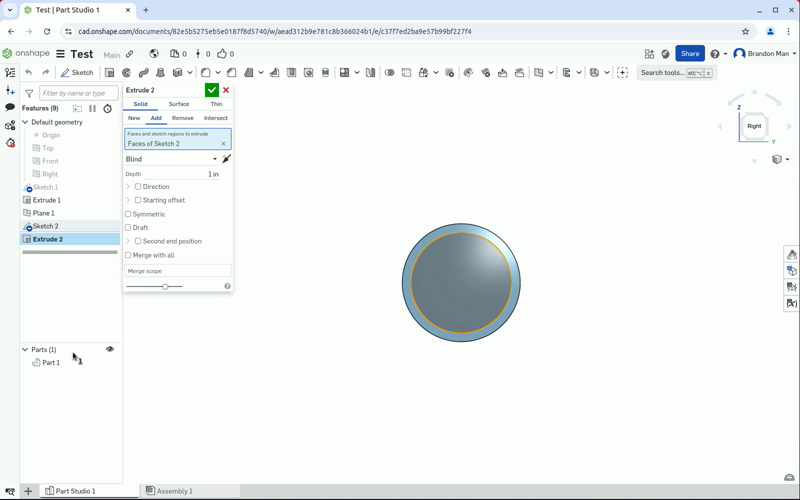
mouse_move(143, 106)
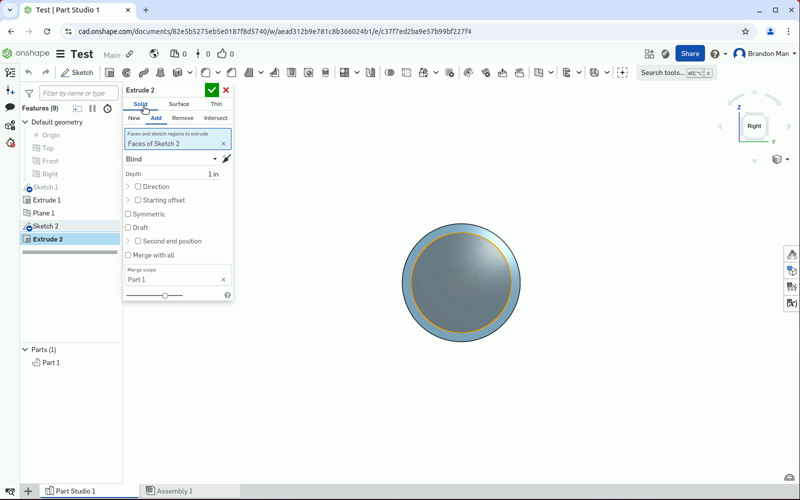
click(143, 106)
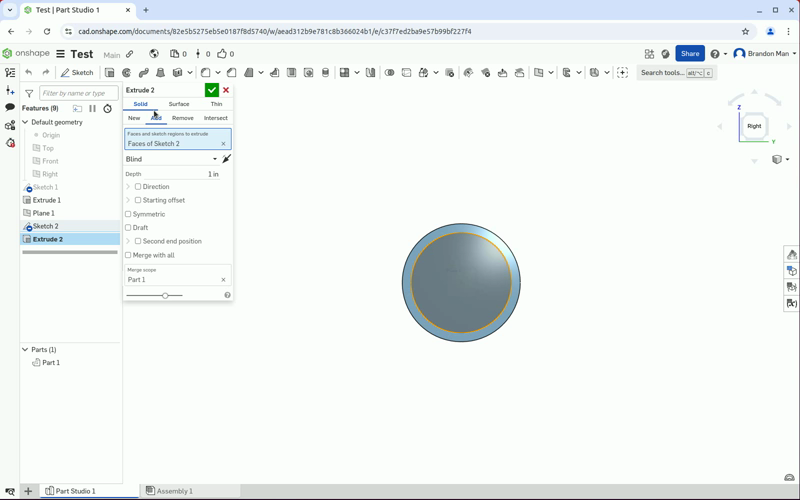
mouse_move(186, 120)
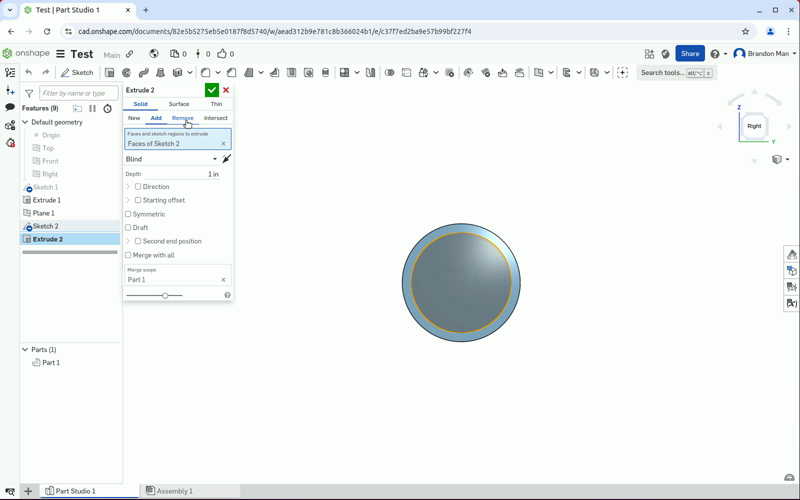
click(186, 120)
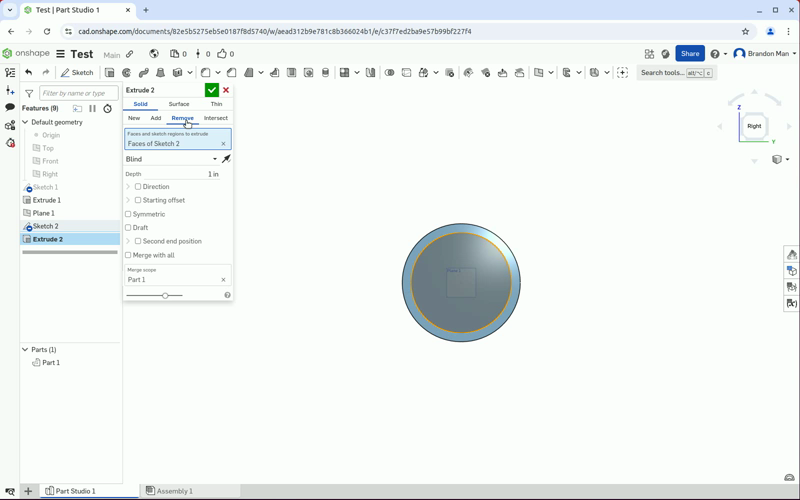
key(tab, 4)
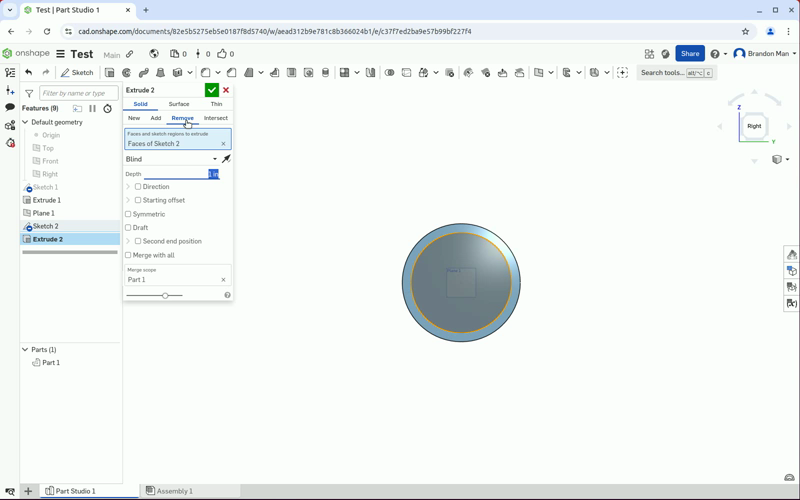
text(21.423)
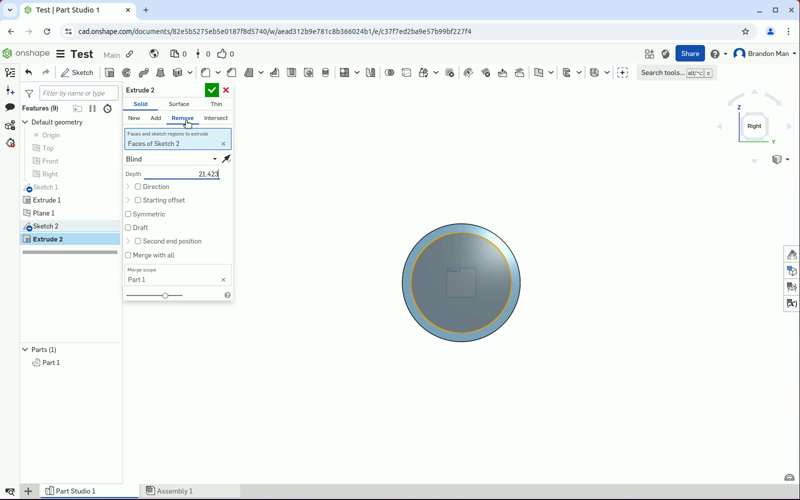
key(tab, 6)
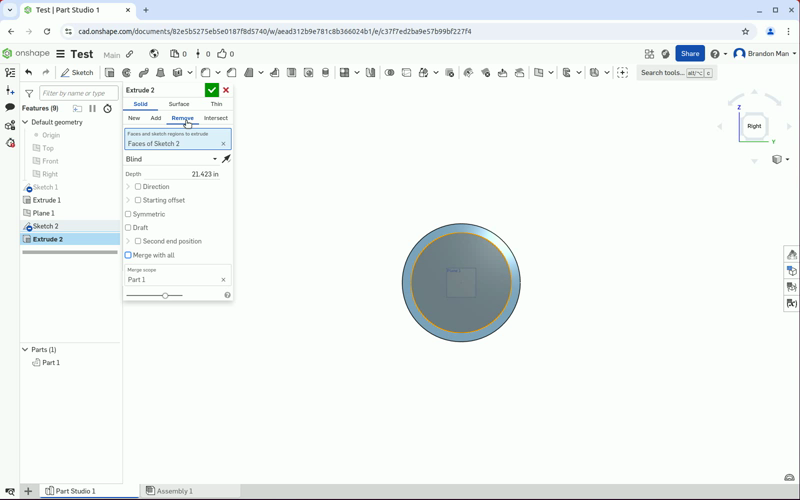
key(space)
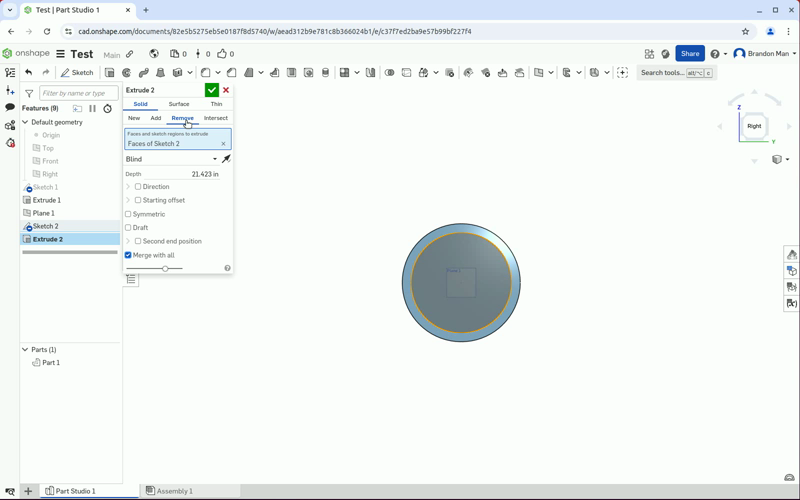
key(enter)
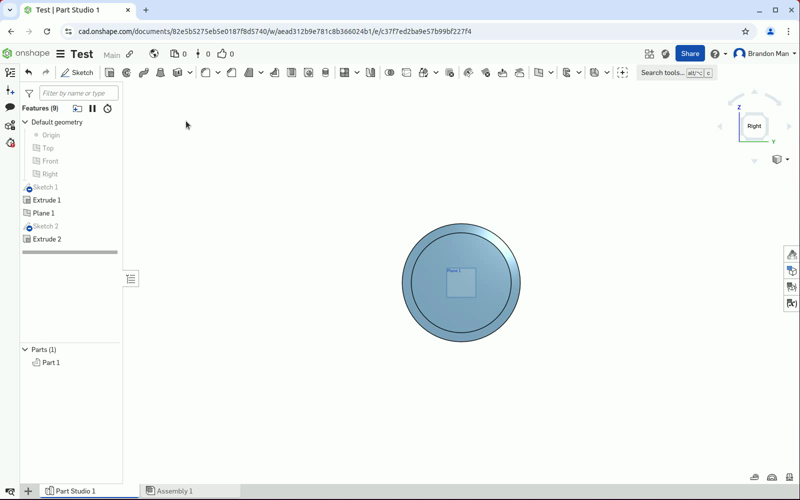
key(shift+h)
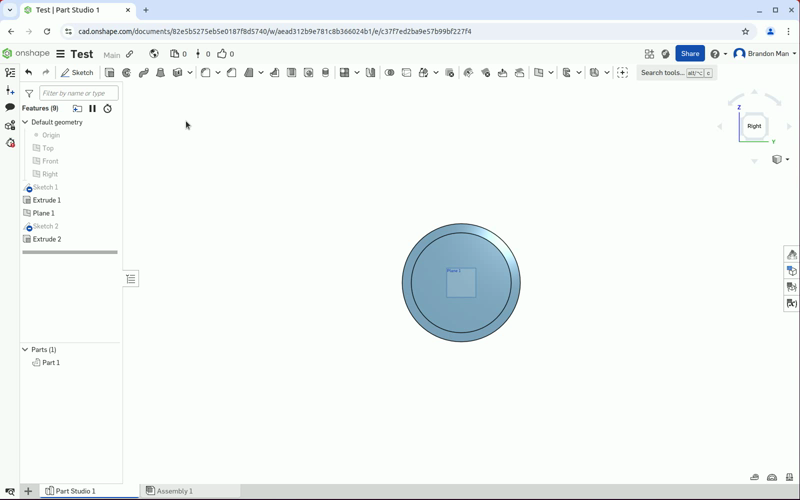
key(shift+h)
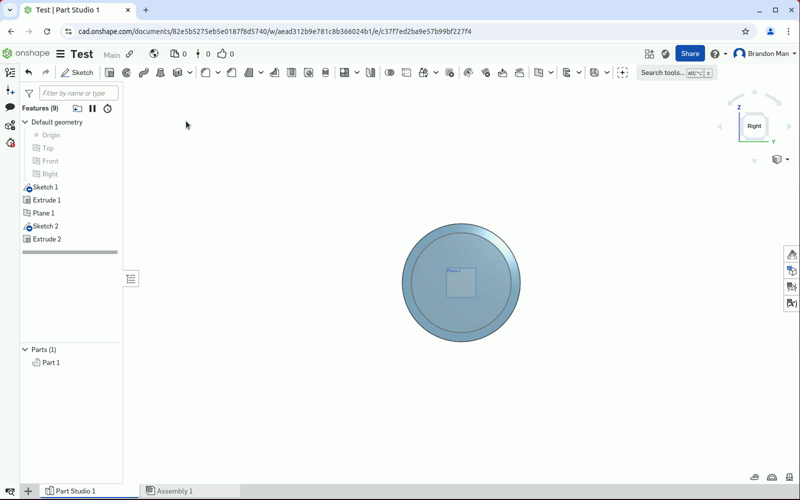
key(shift+7)
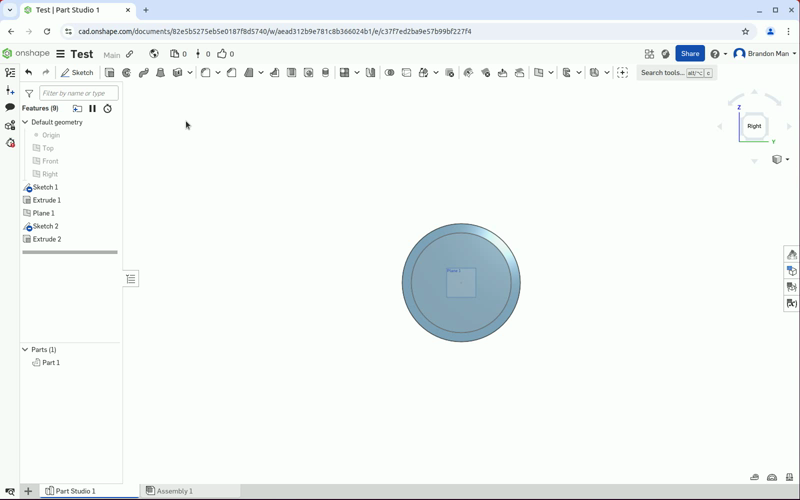
key(right, 2)
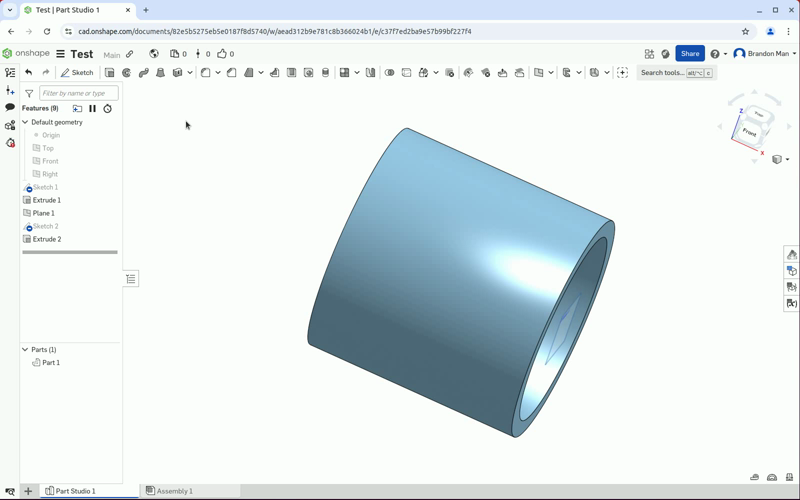
key(down, 2)
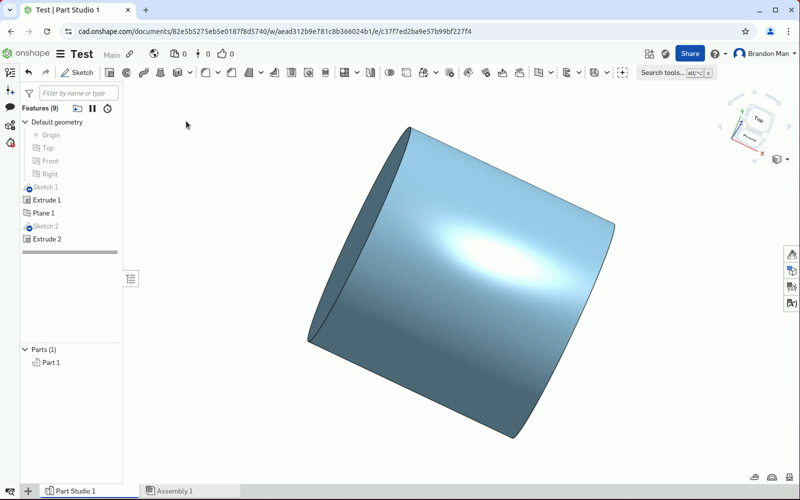
key(up, 2)
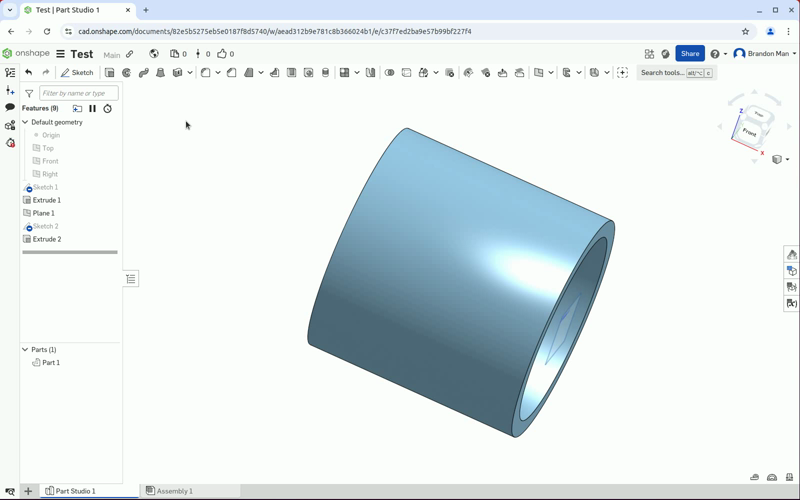
key(left, 2)
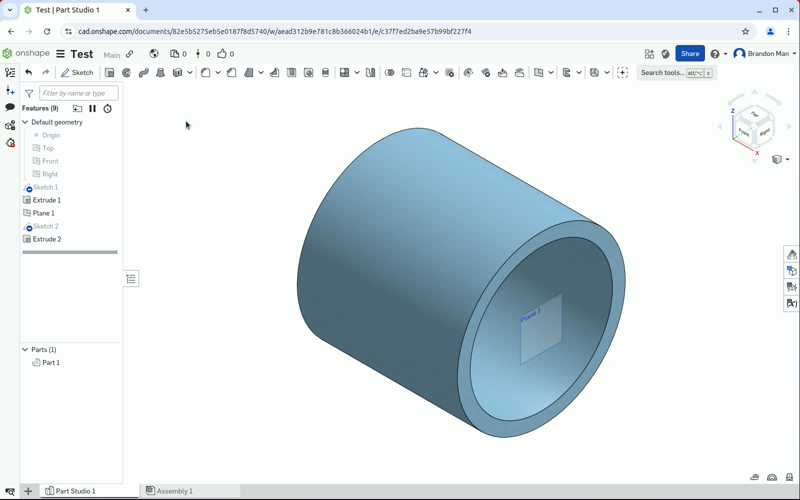
mouse_move(73, 189)
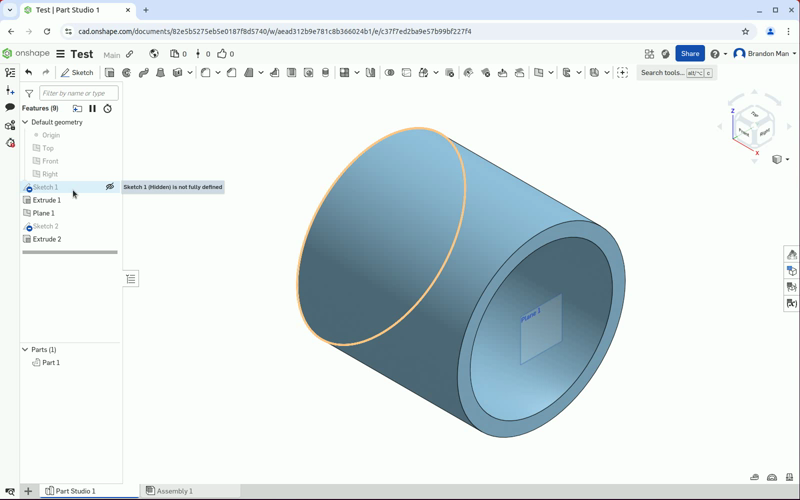
click(73, 189)